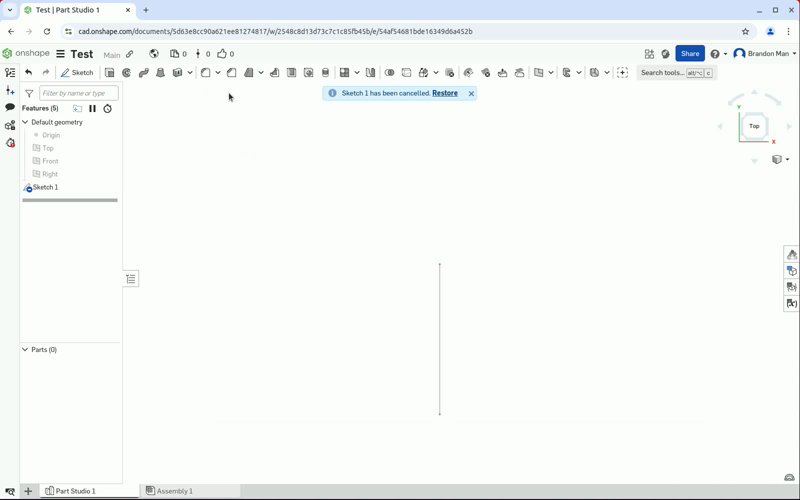
key(shift+h)
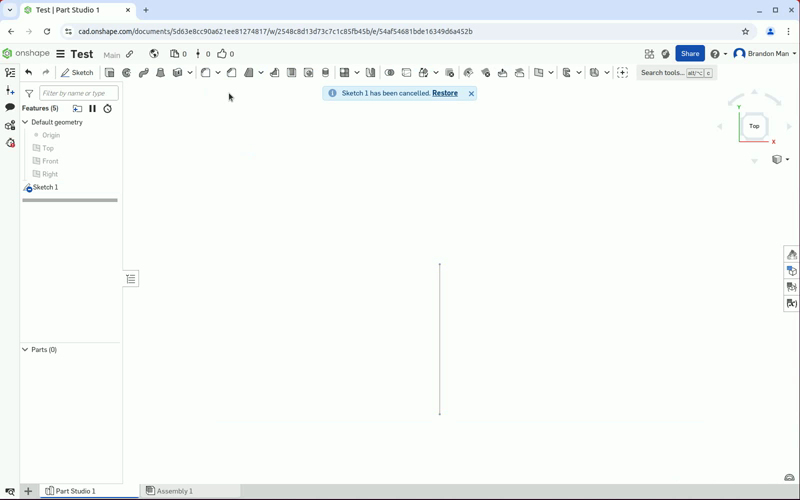
key(shift+s)
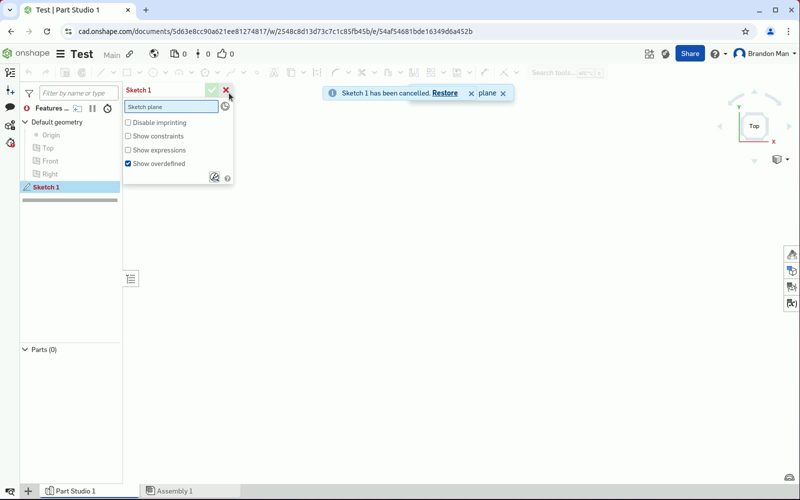
mouse_move(73, 150)
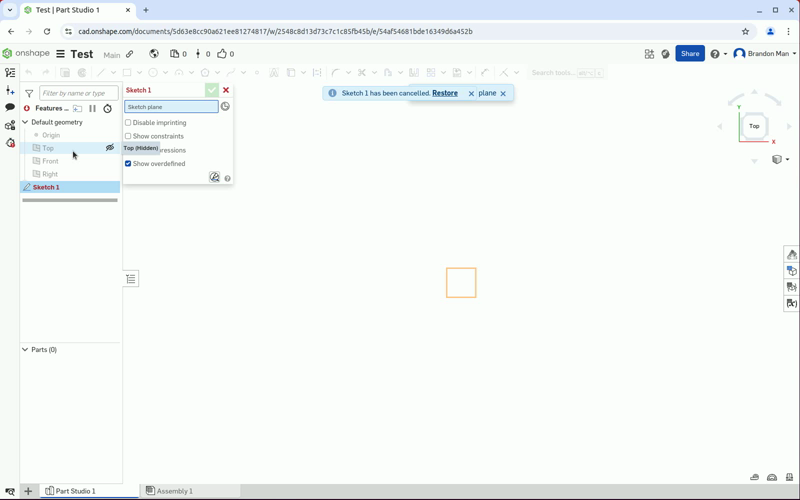
click(73, 150)
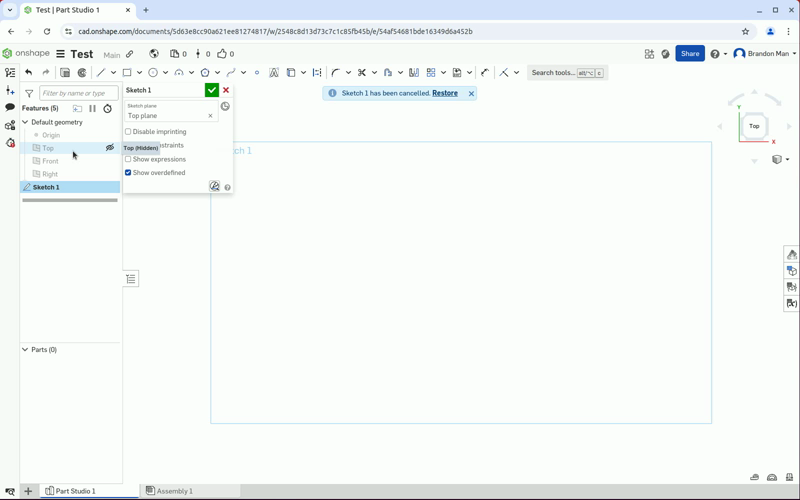
mouse_move(73, 352)
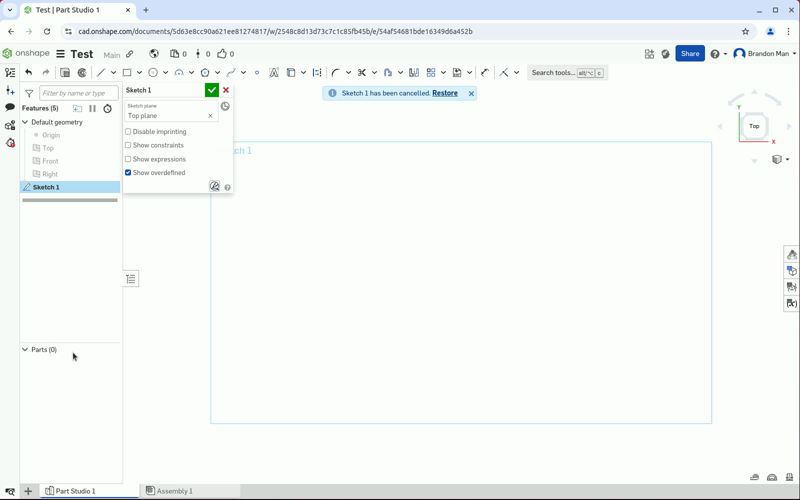
key(y)
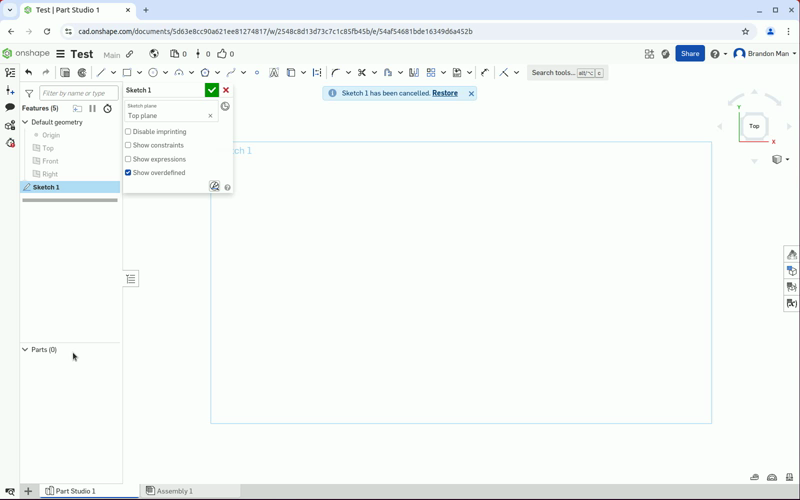
key(l)
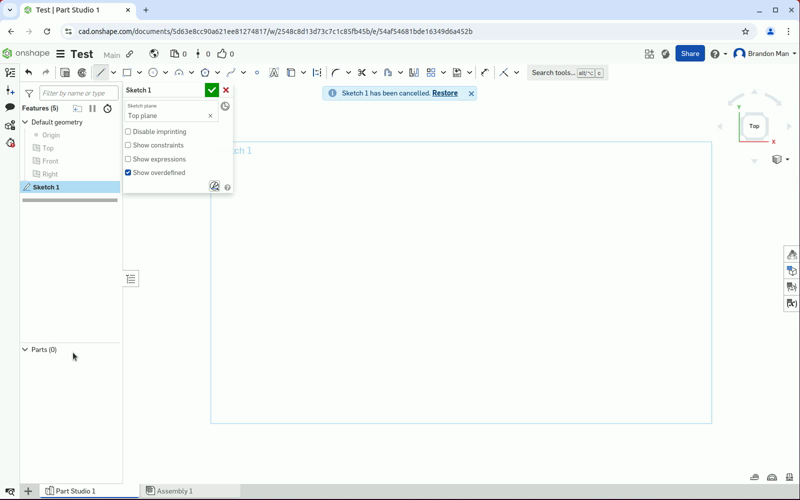
key_down(shift)
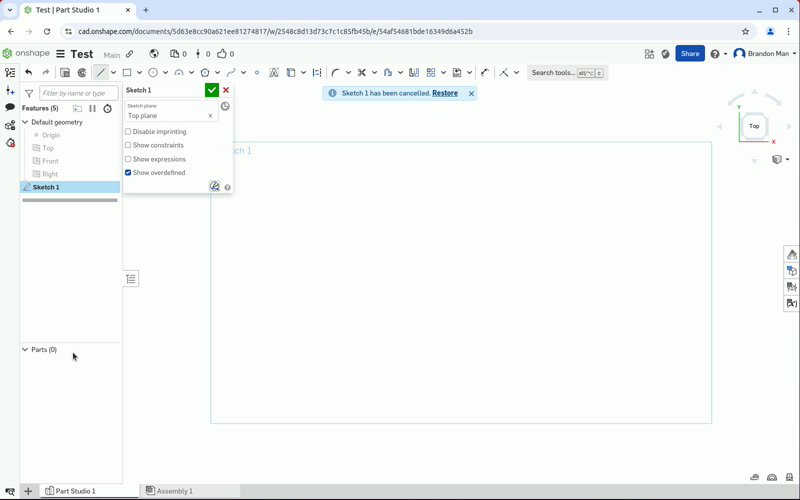
mouse_move(404, 282)
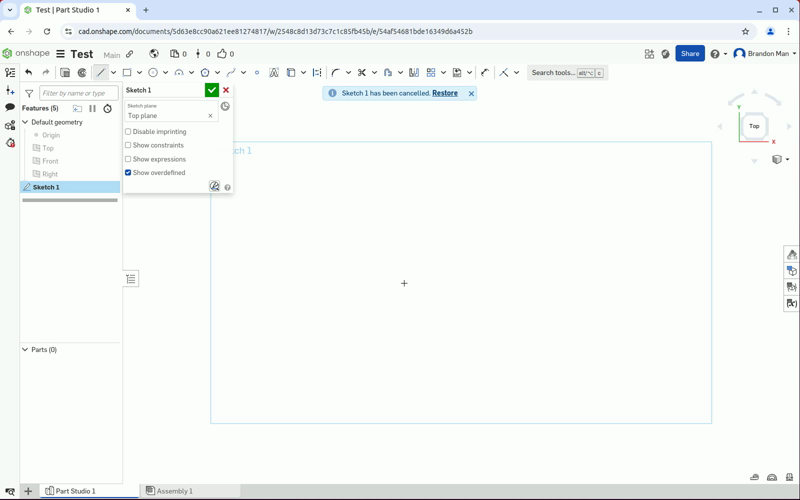
click(404, 282)
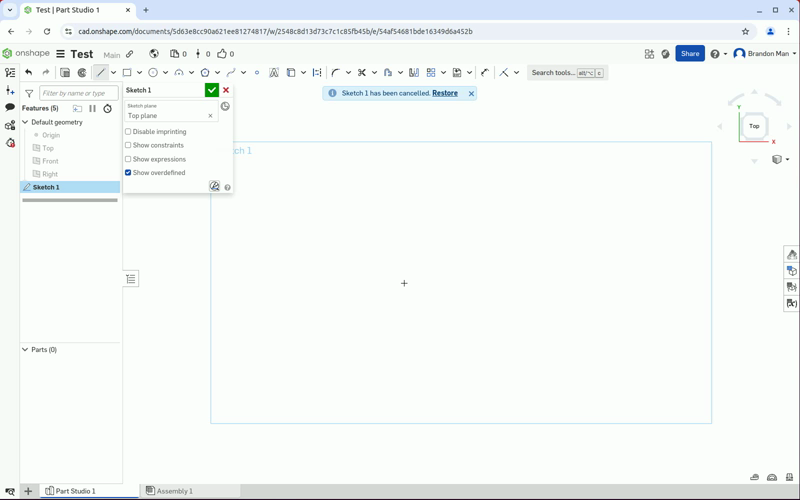
key_up(shift)
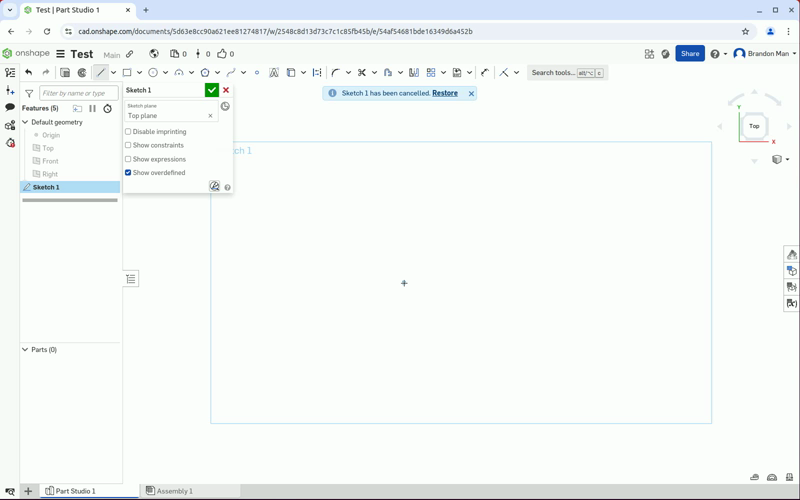
key_down(shift)
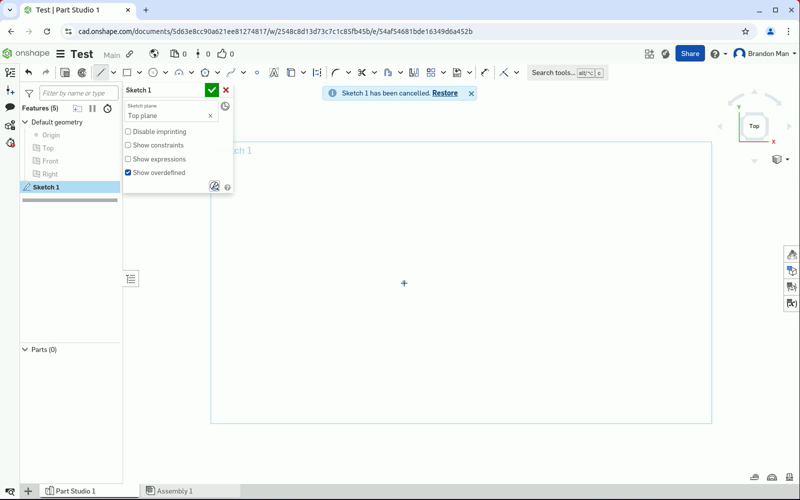
mouse_move(434, 282)
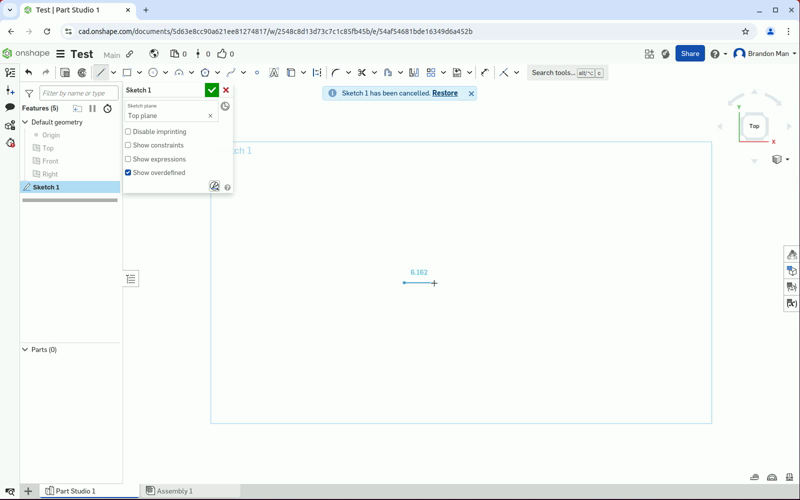
mouse_move(461, 282)
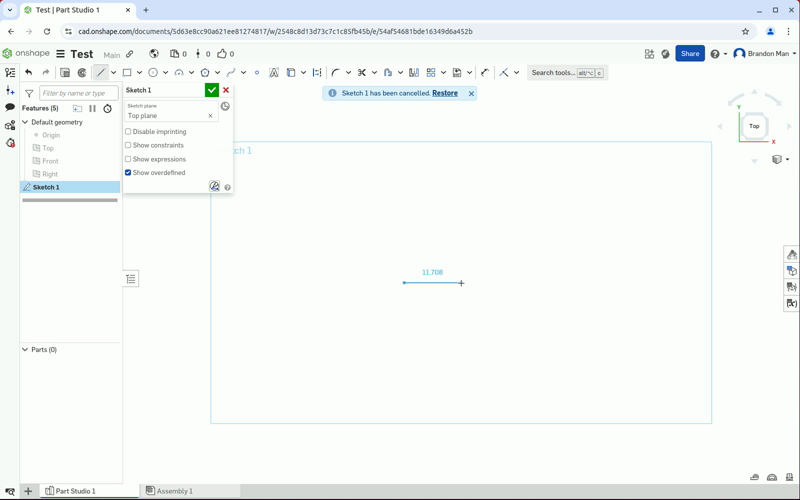
click(461, 282)
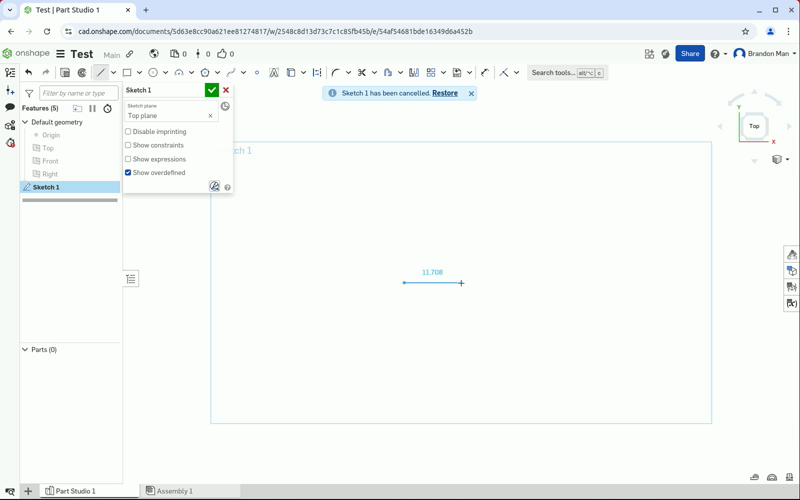
key_up(shift)
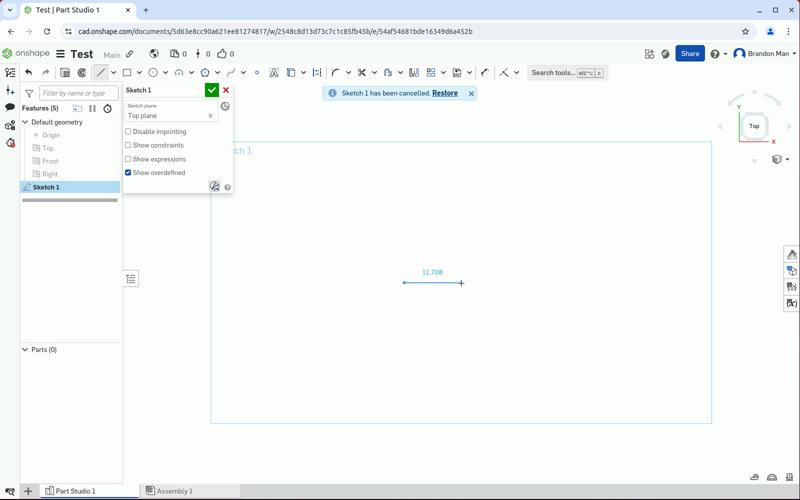
key_down(shift)
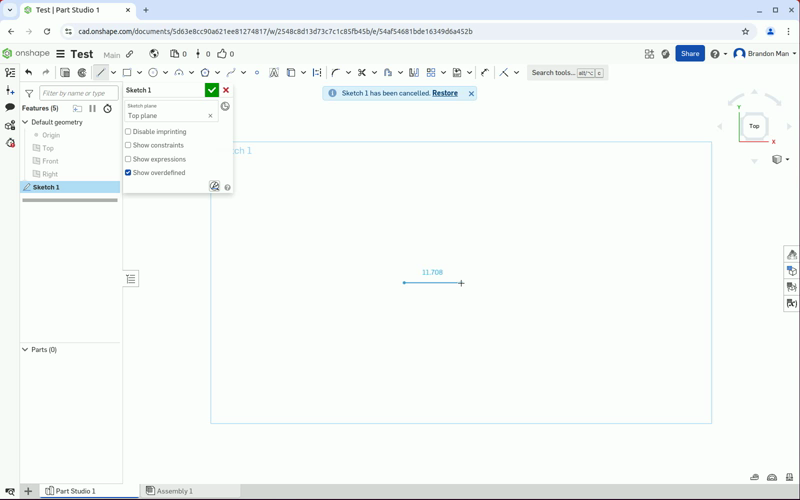
mouse_move(491, 282)
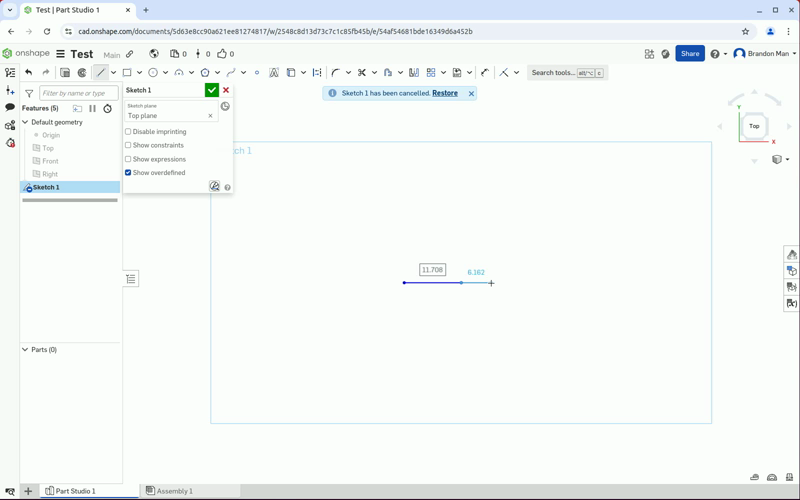
mouse_move(461, 226)
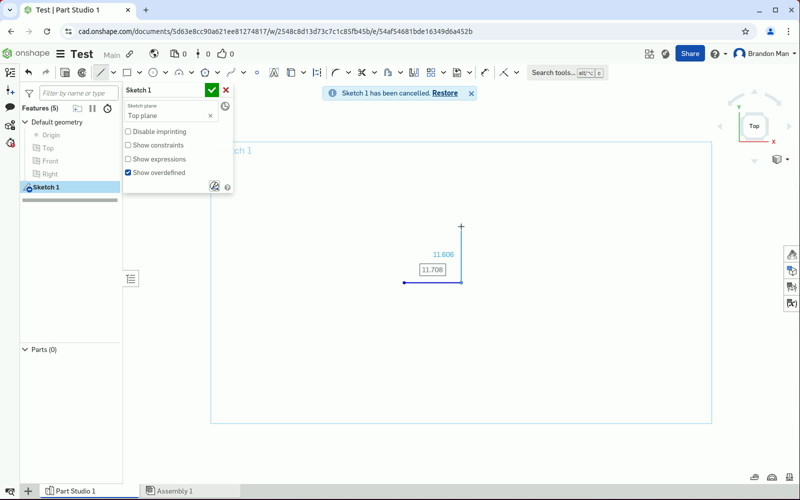
click(461, 226)
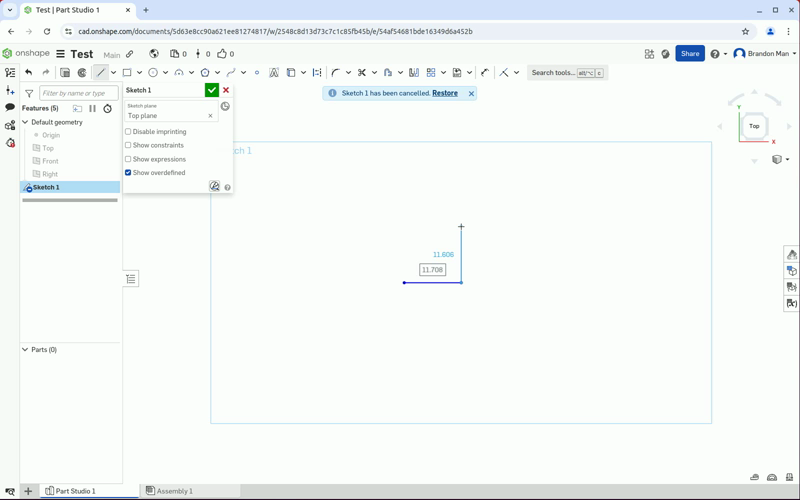
key_up(shift)
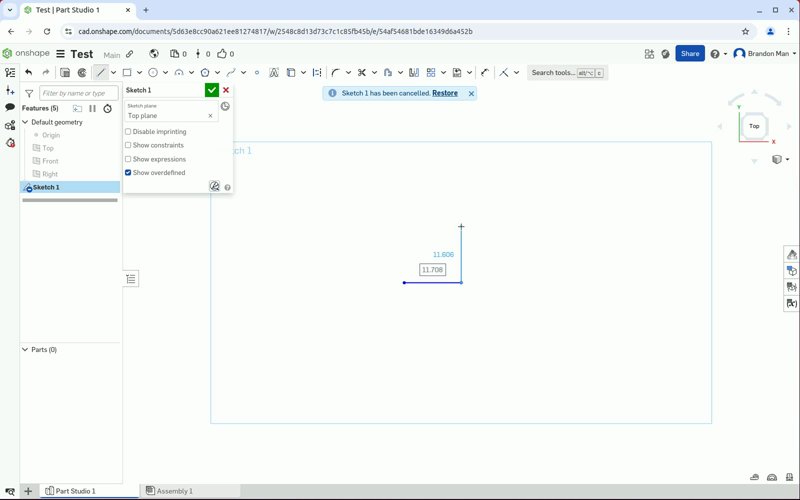
key_down(shift)
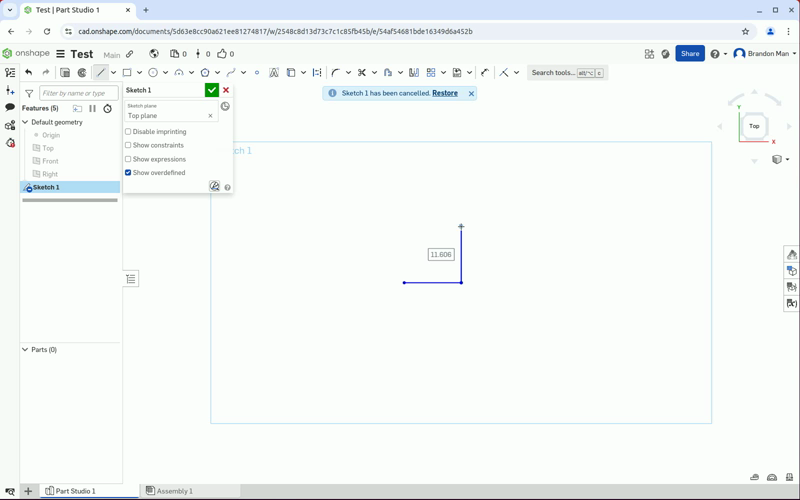
mouse_move(491, 226)
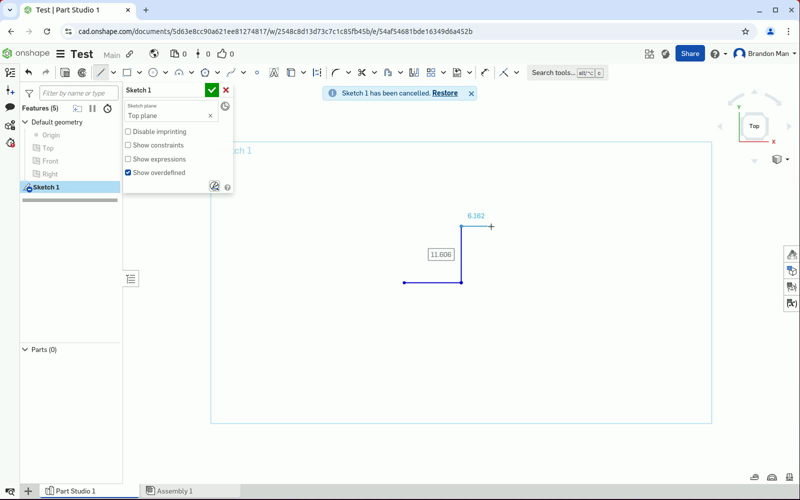
mouse_move(516, 226)
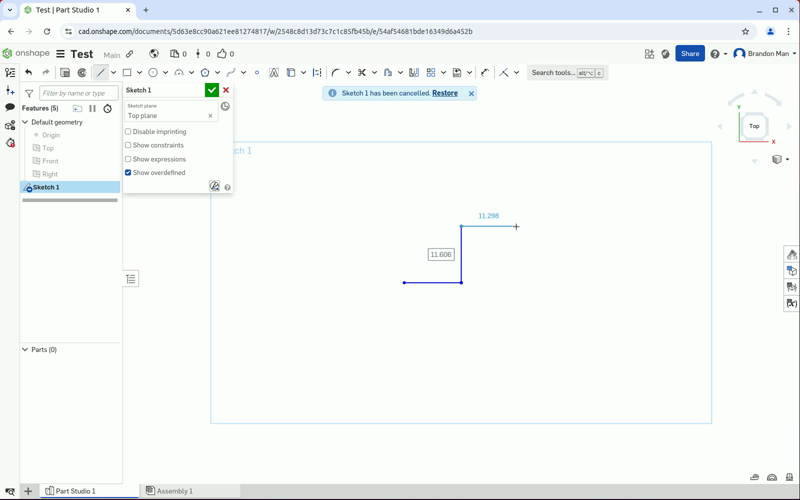
click(516, 226)
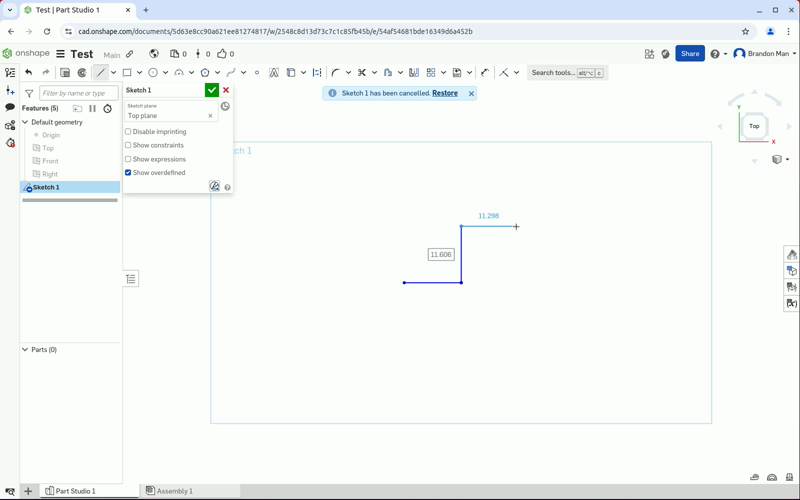
key_up(shift)
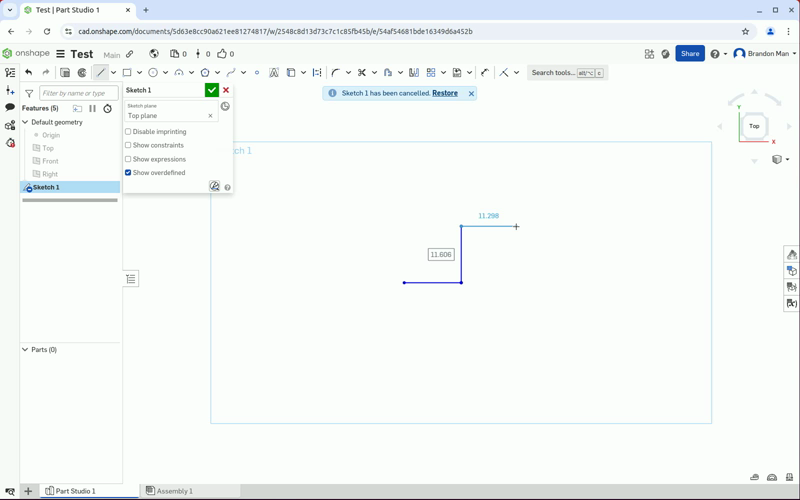
key_down(shift)
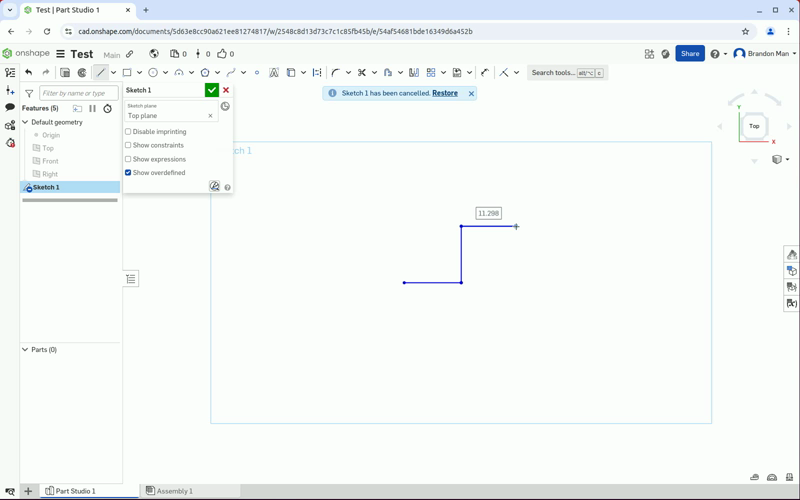
mouse_move(546, 226)
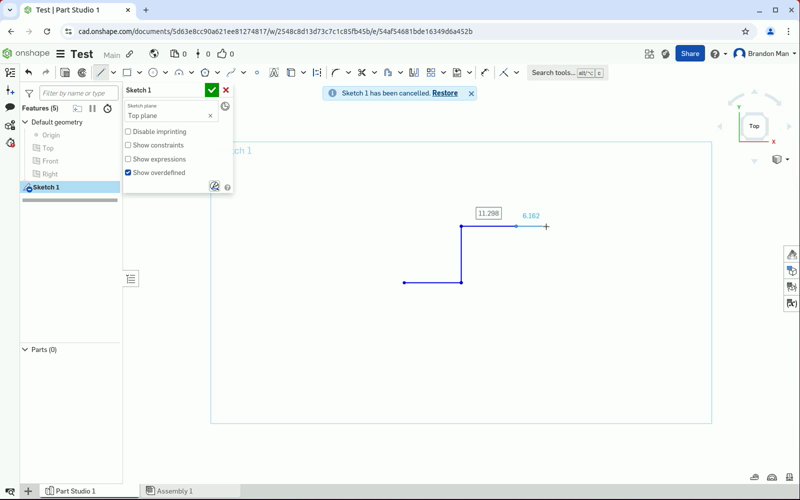
mouse_move(516, 282)
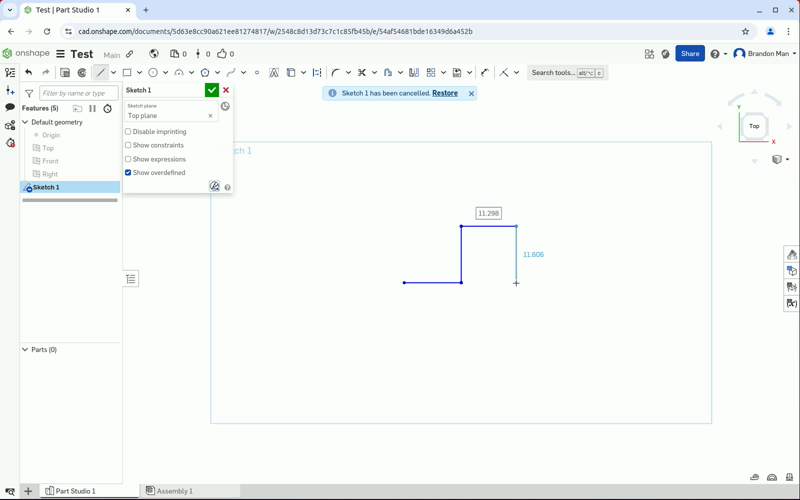
click(516, 282)
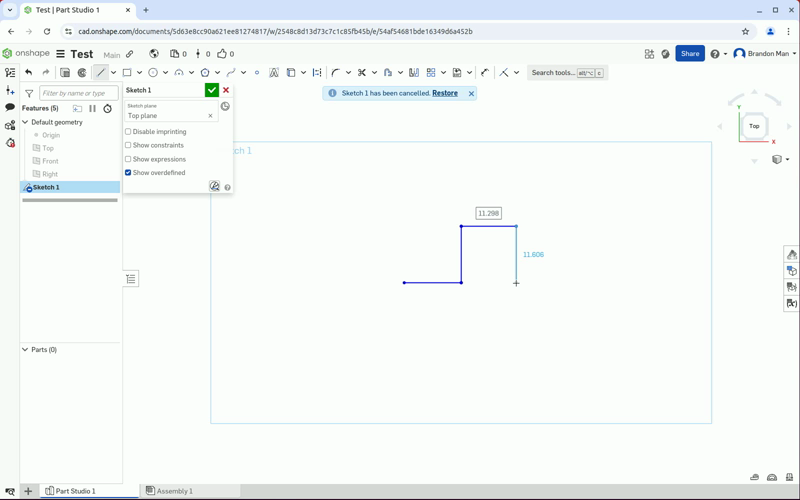
key_up(shift)
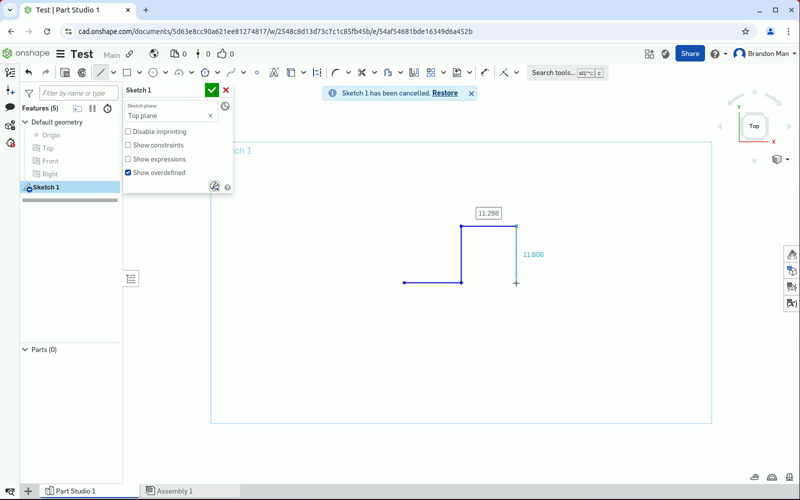
key_down(shift)
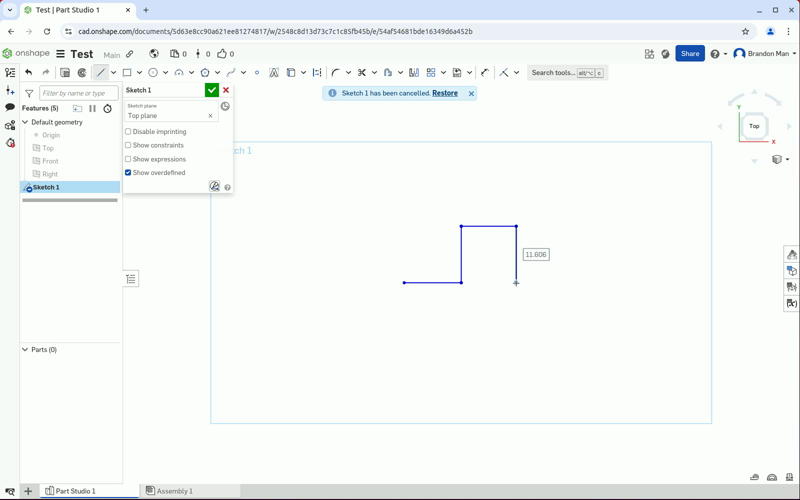
mouse_move(546, 282)
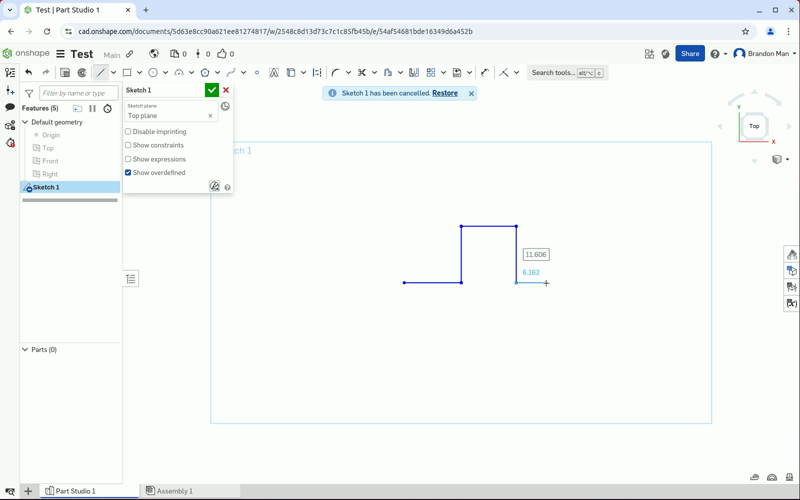
mouse_move(572, 282)
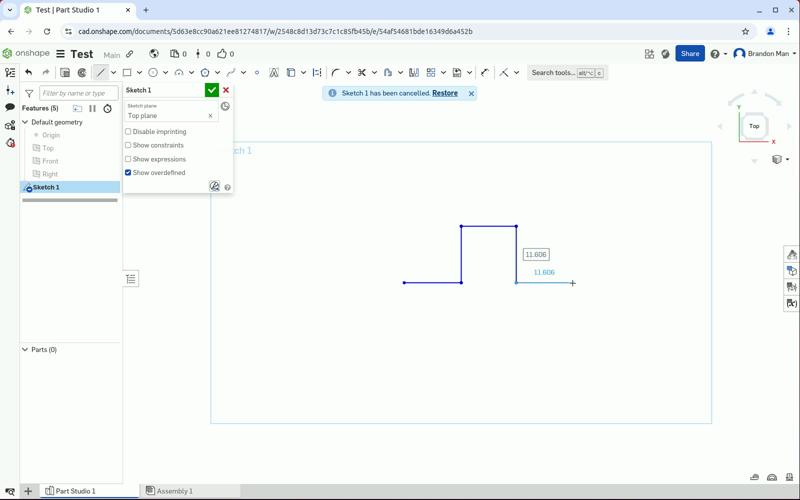
click(572, 282)
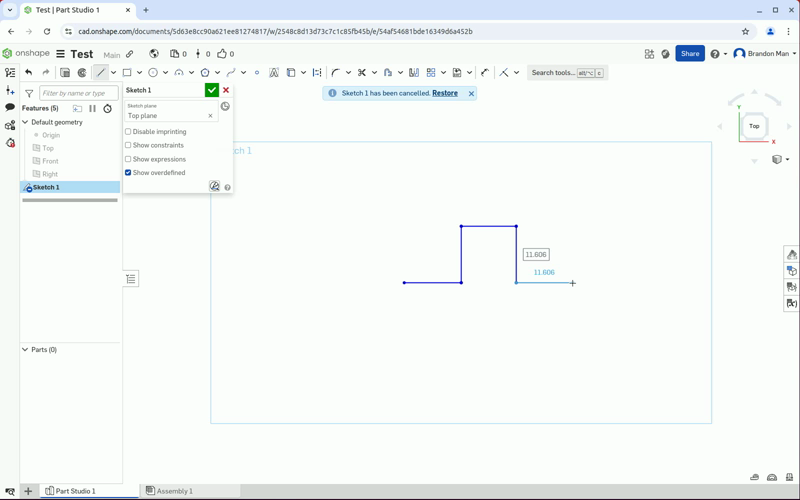
key_up(shift)
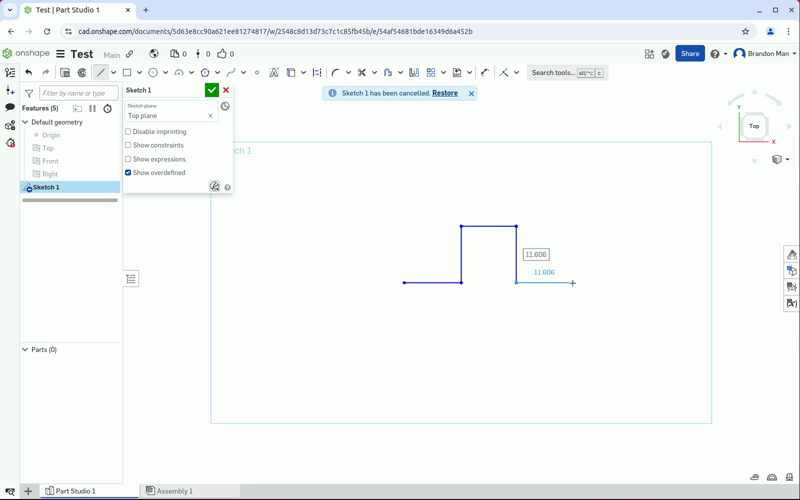
key_down(shift)
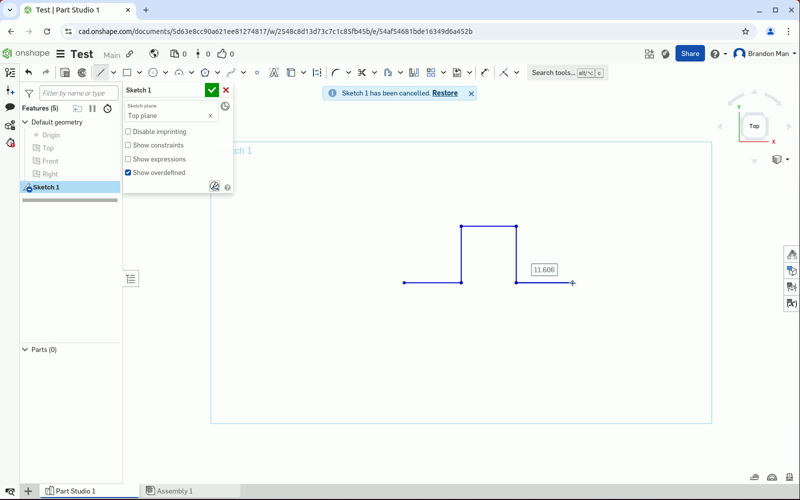
mouse_move(572, 171)
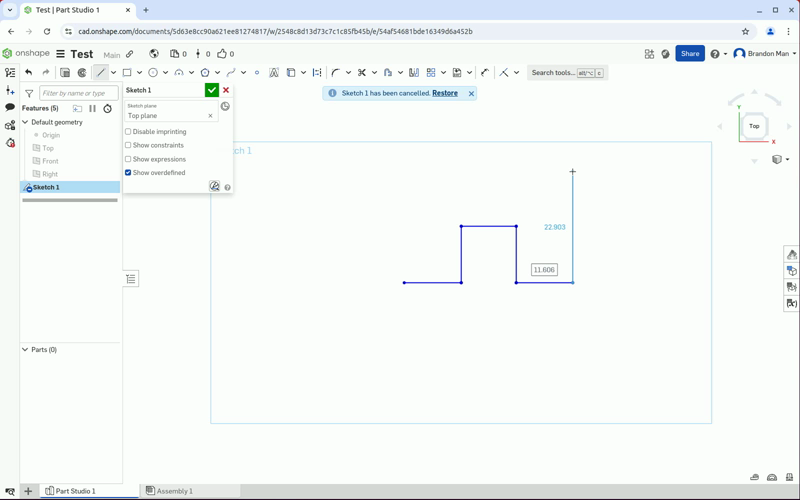
click(572, 171)
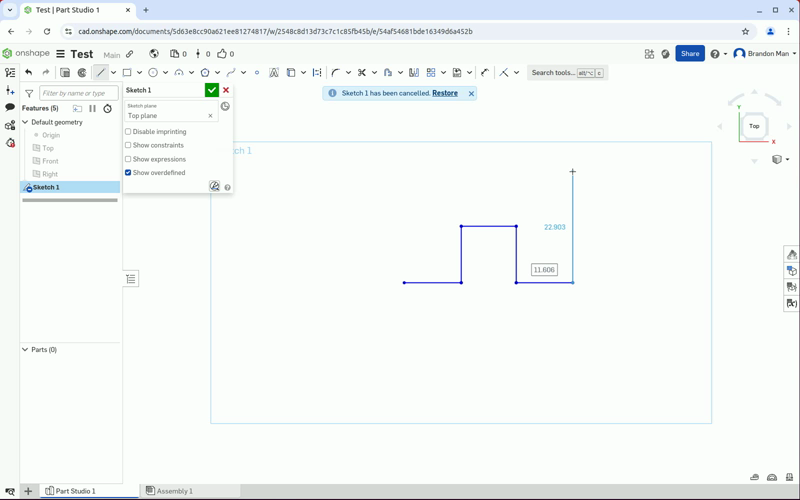
key_up(shift)
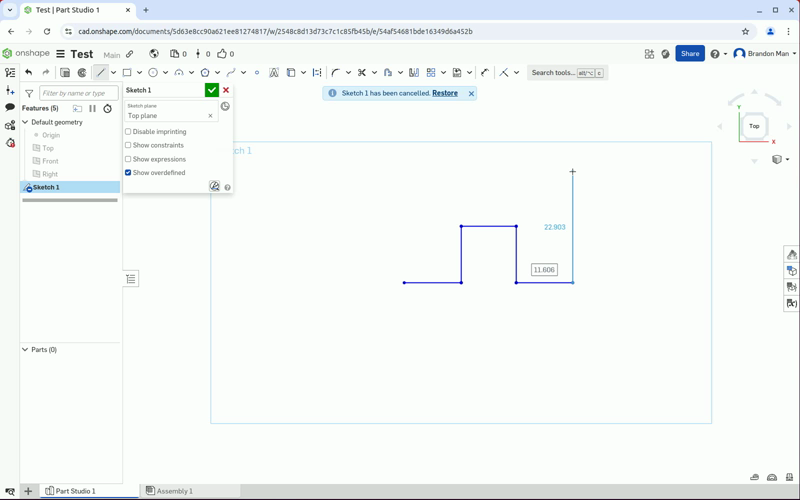
key_down(shift)
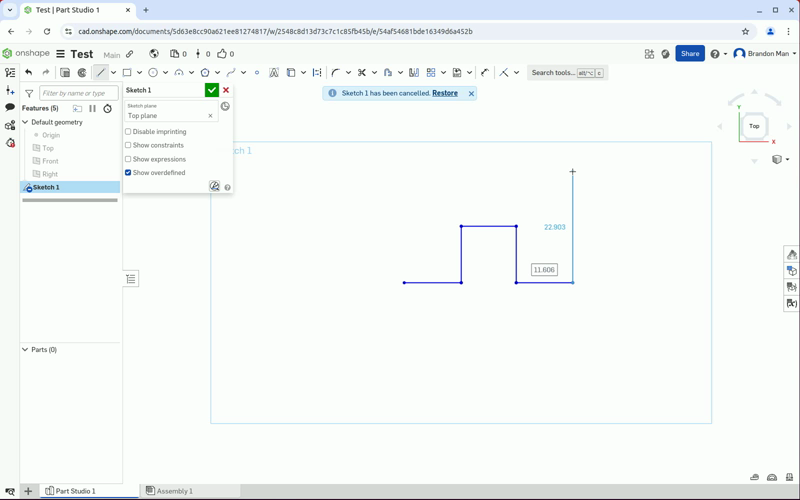
mouse_move(404, 171)
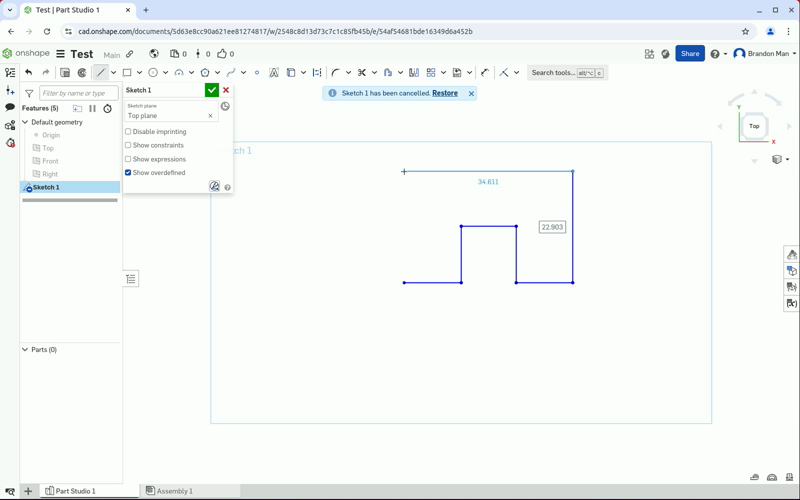
click(404, 171)
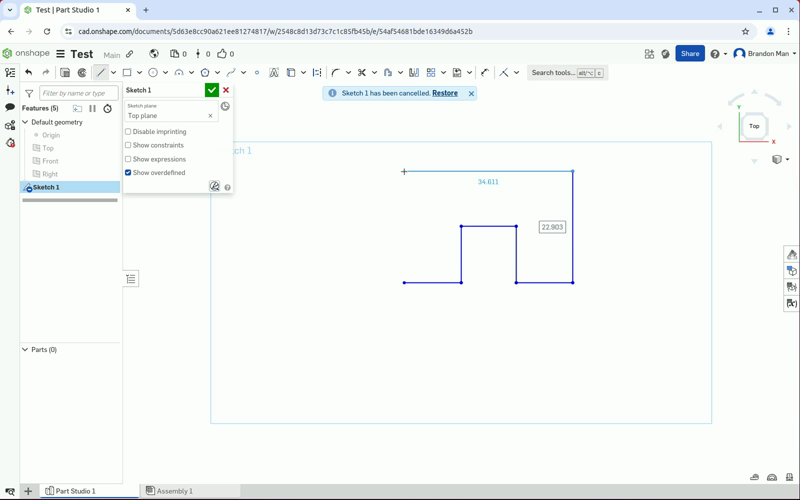
key_up(shift)
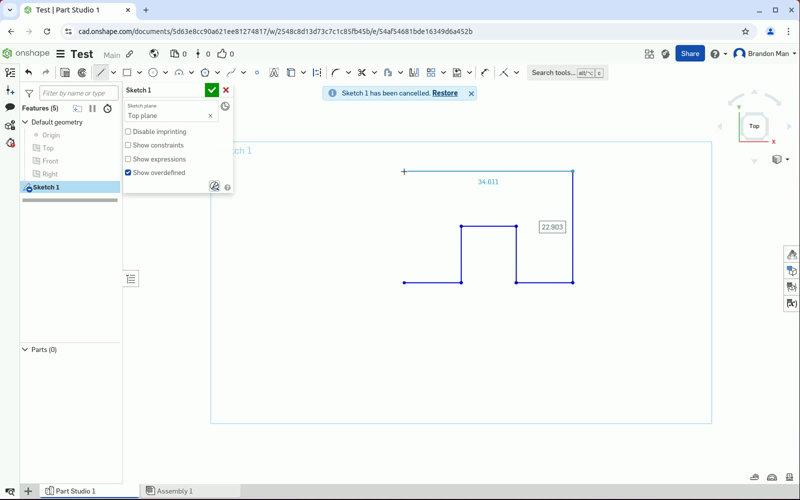
key_down(shift)
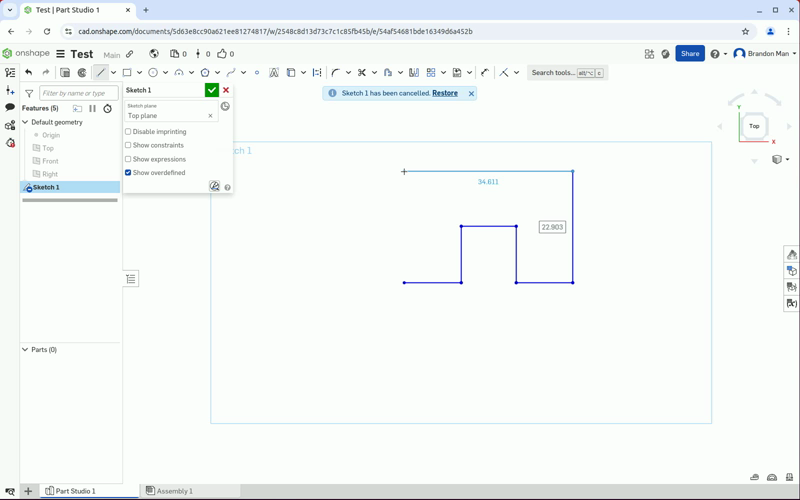
mouse_move(404, 282)
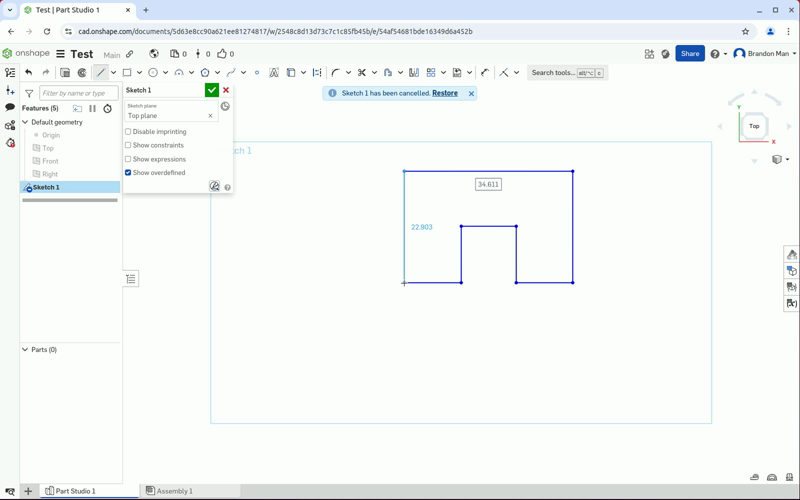
key_up(shift)
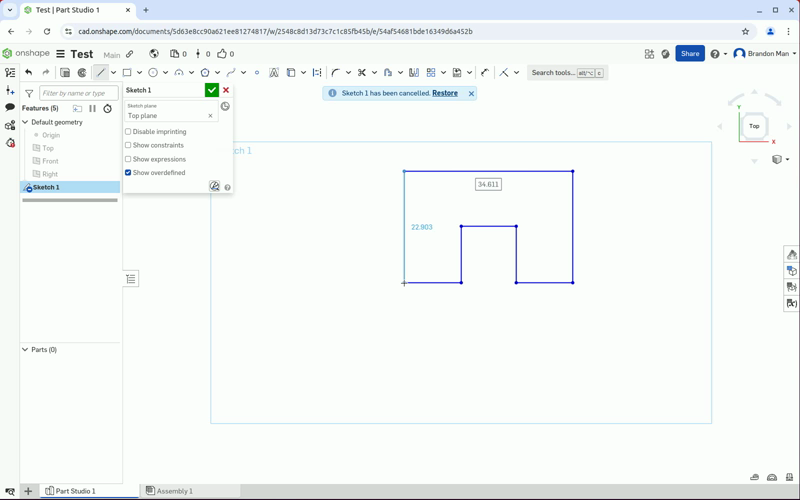
click(404, 282)
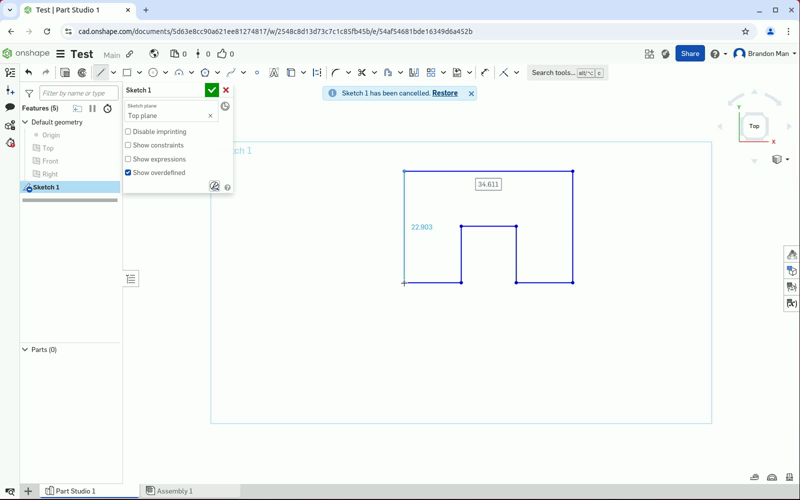
key(esc)
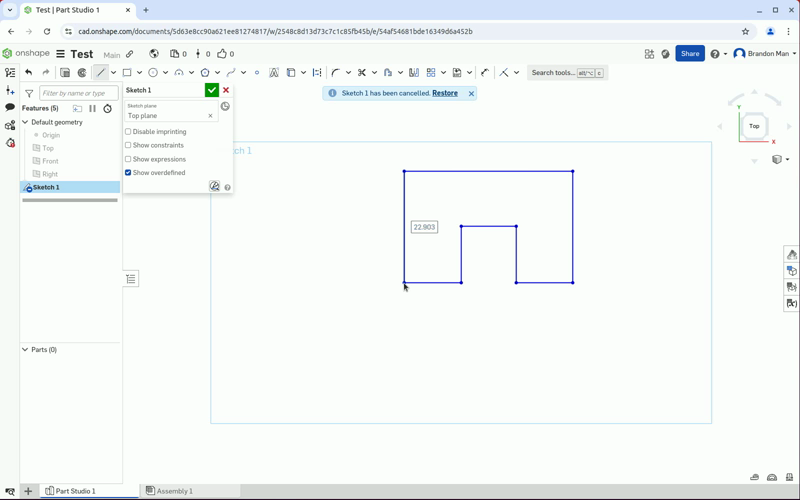
mouse_move(443, 191)
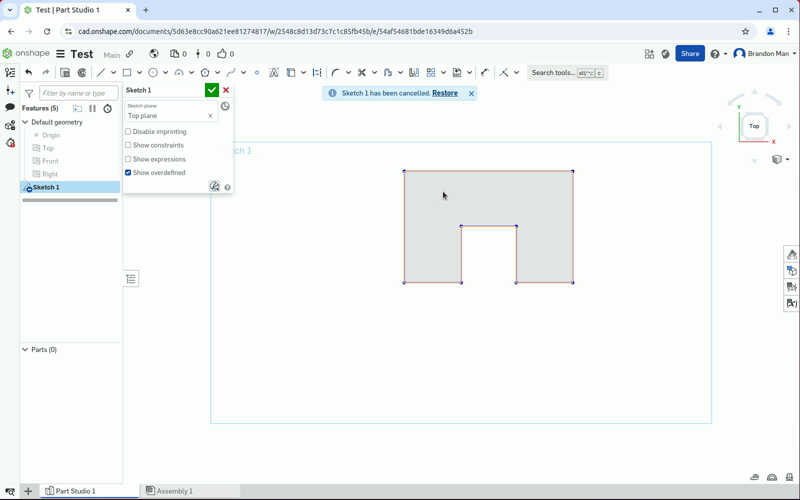
click(443, 191)
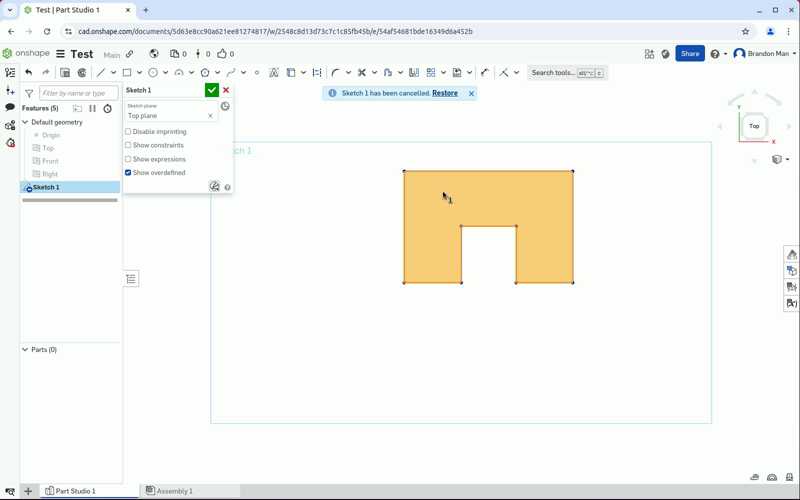
mouse_move(73, 352)
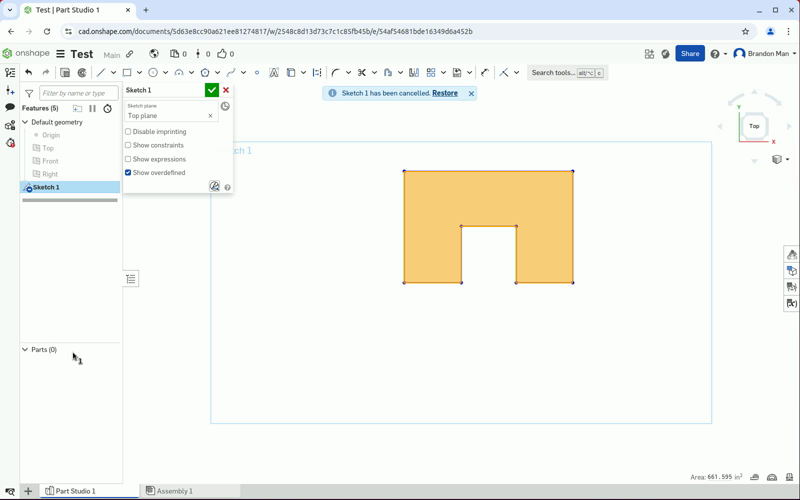
key(shift+y)
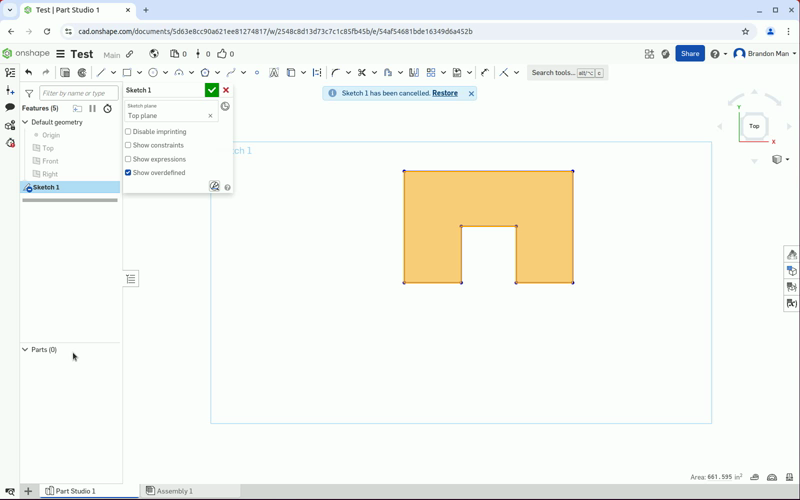
key(shift+e)
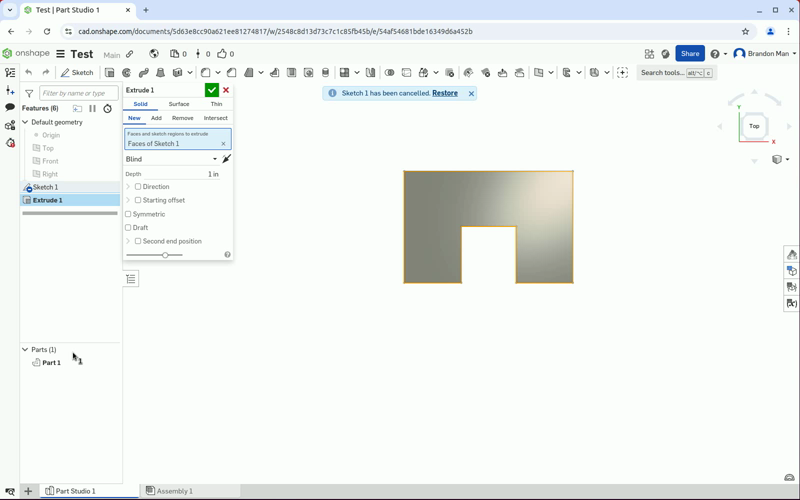
mouse_move(143, 106)
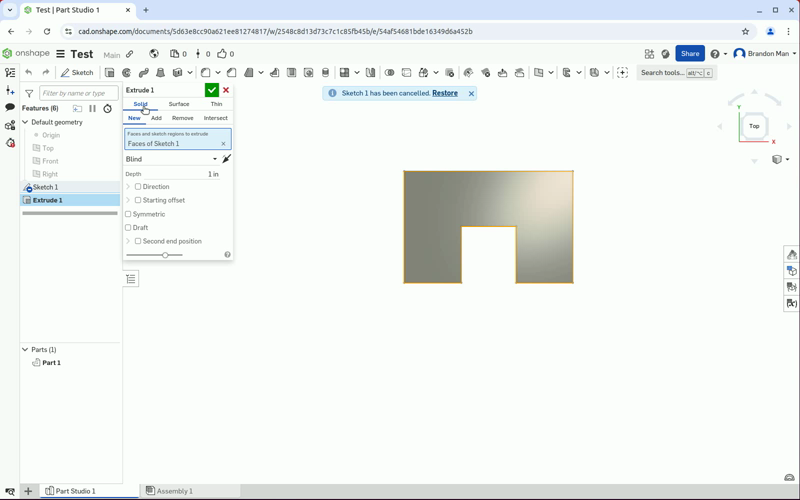
click(143, 106)
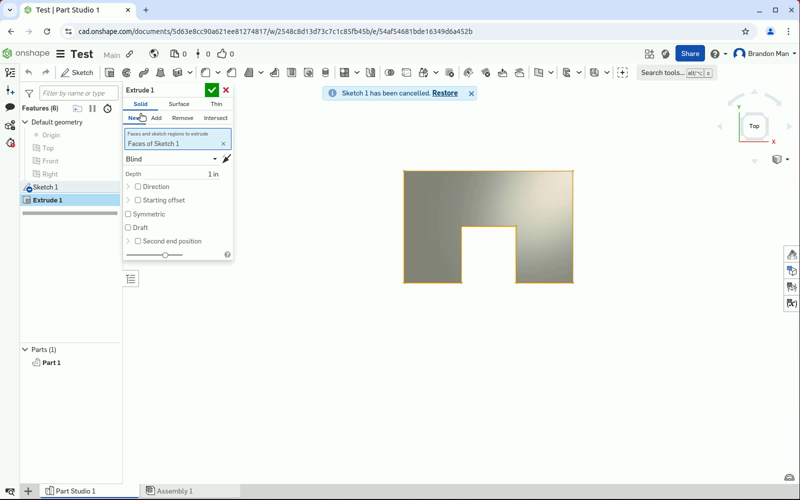
mouse_move(137, 120)
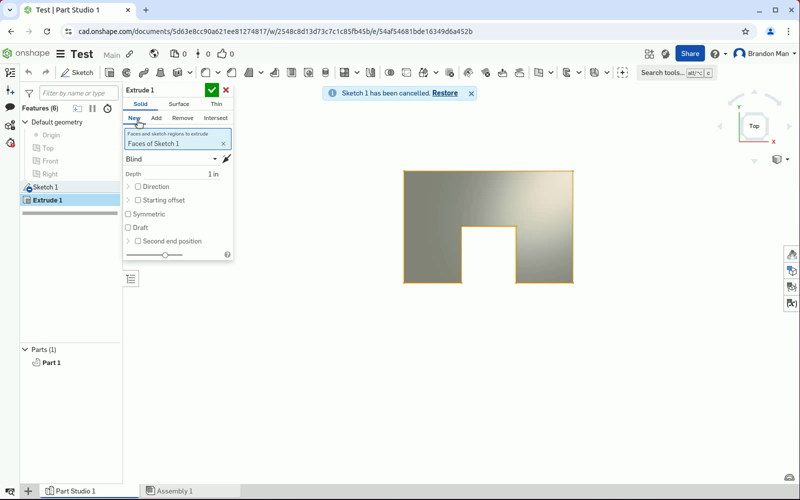
click(137, 120)
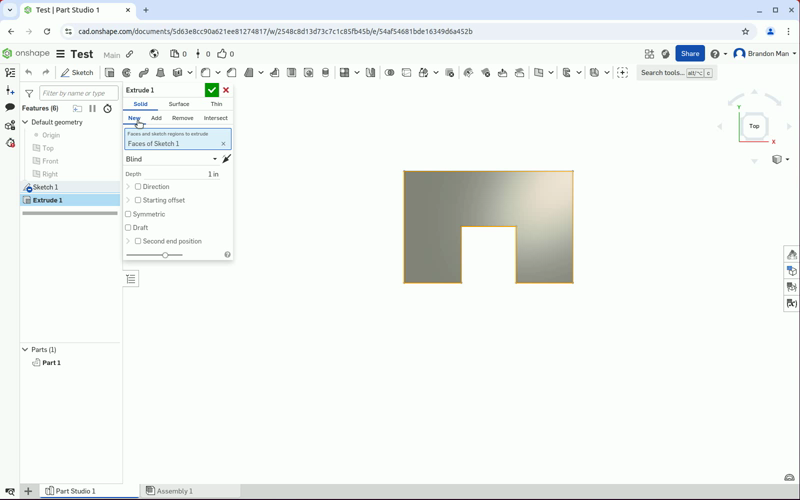
key(tab, 4)
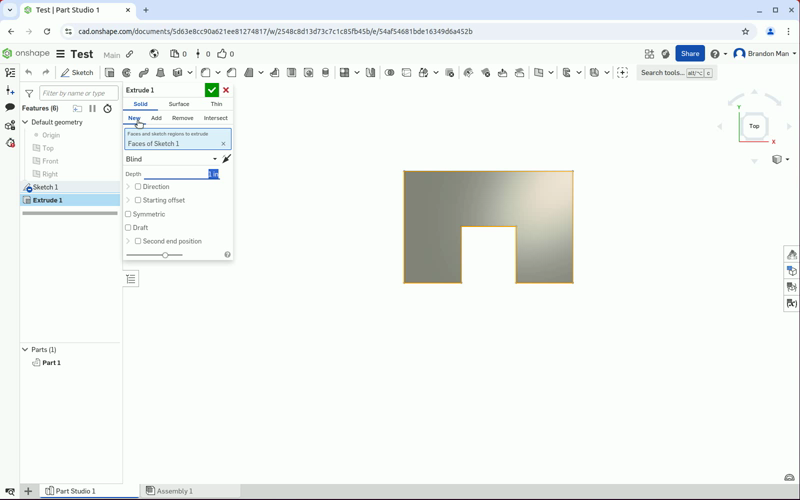
text(23.108)
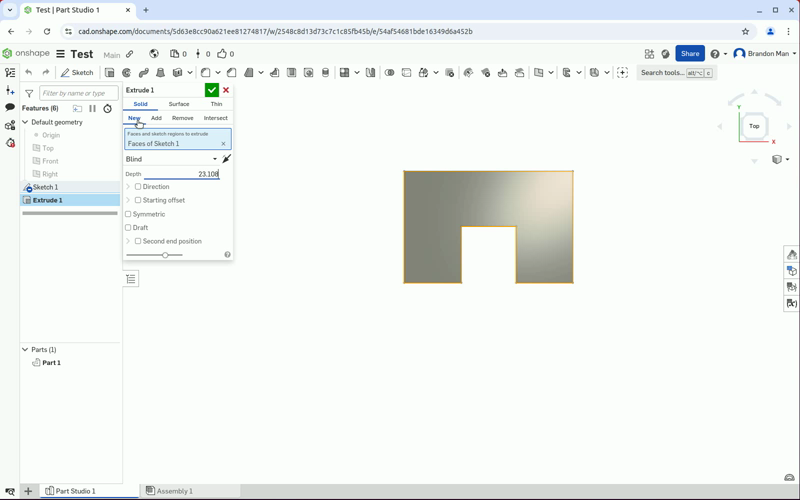
key(tab, 3)
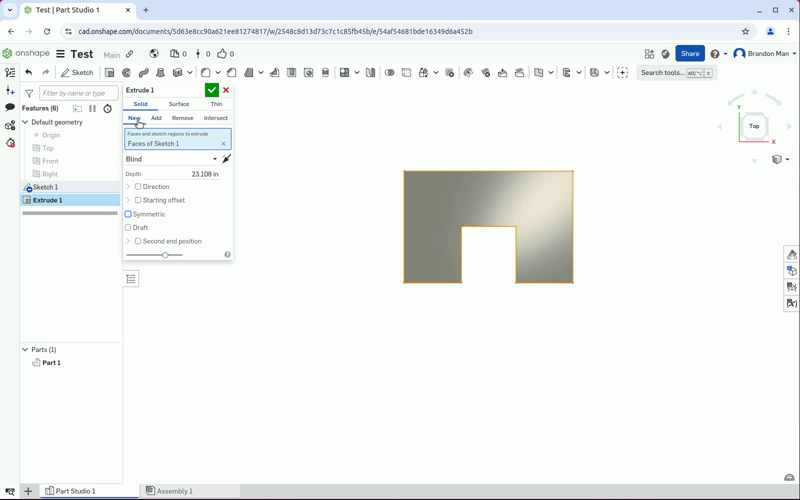
key(space)
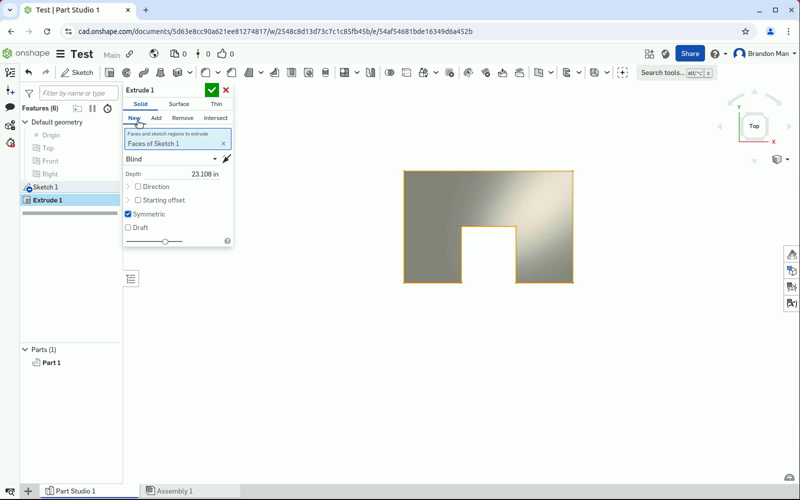
key(enter)
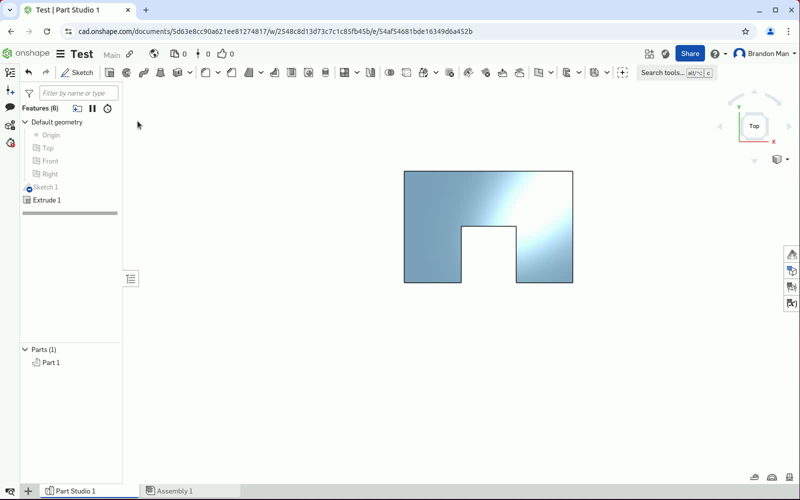
key(shift+h)
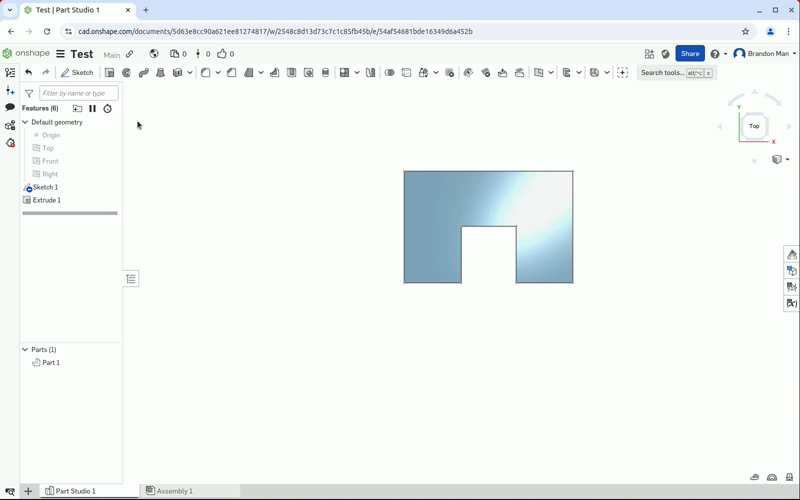
key(shift+h)
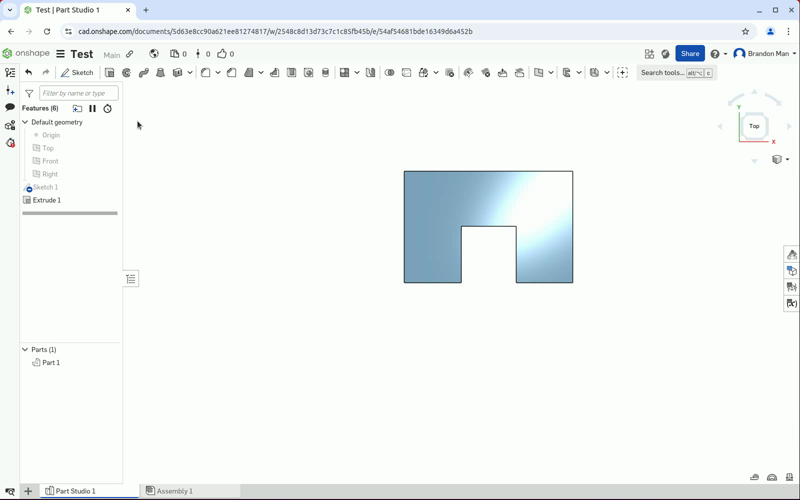
mouse_move(73, 189)
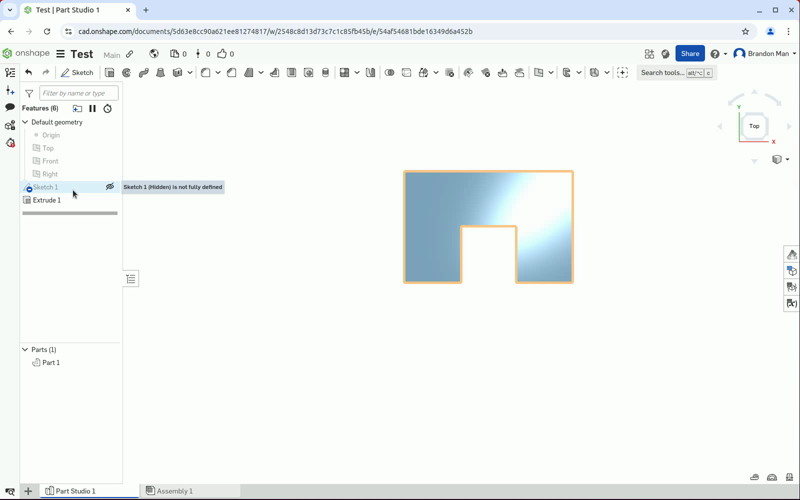
click(73, 189)
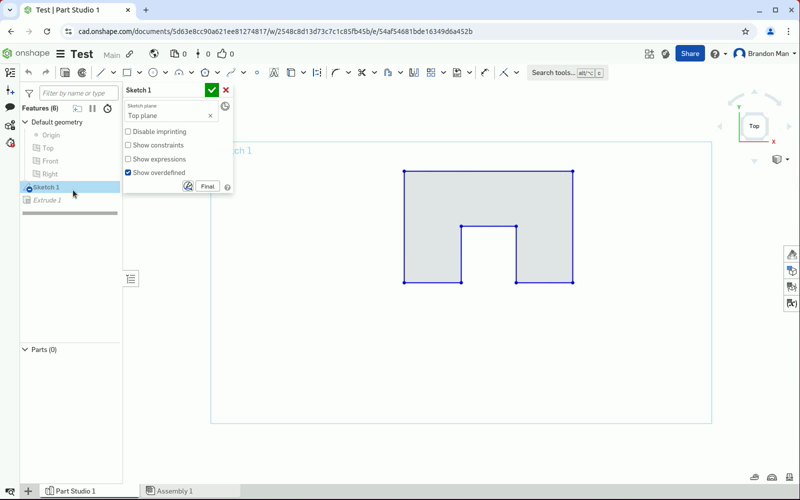
mouse_move(229, 92)
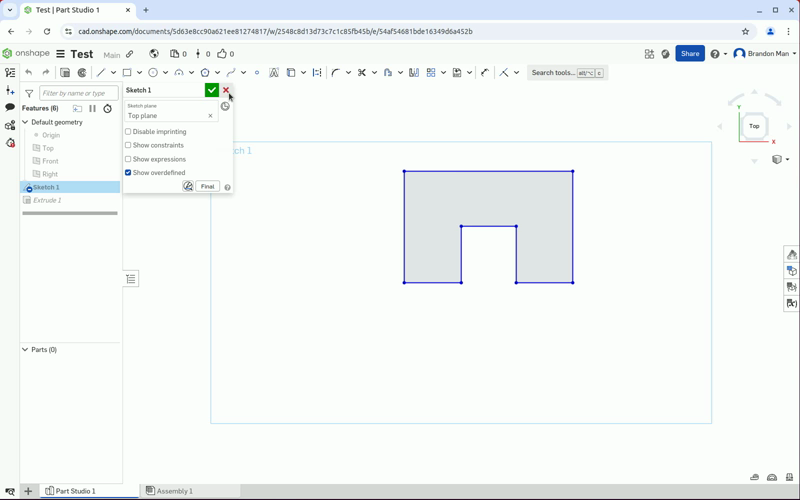
click(229, 92)
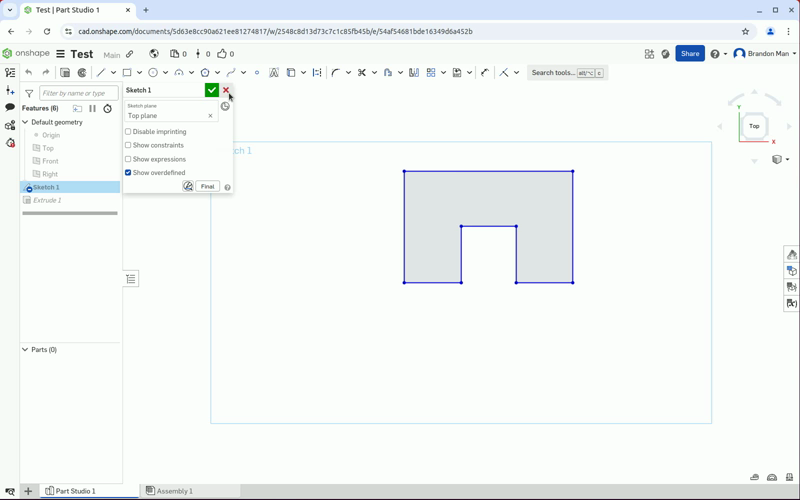
key(shift+s)
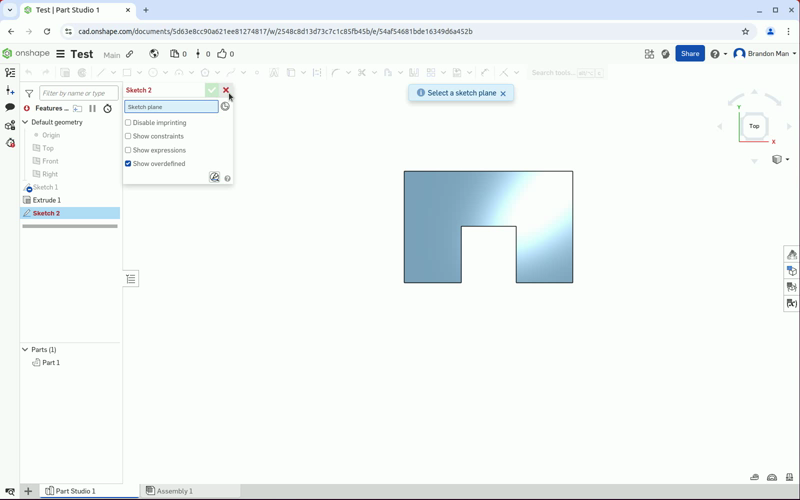
mouse_move(73, 150)
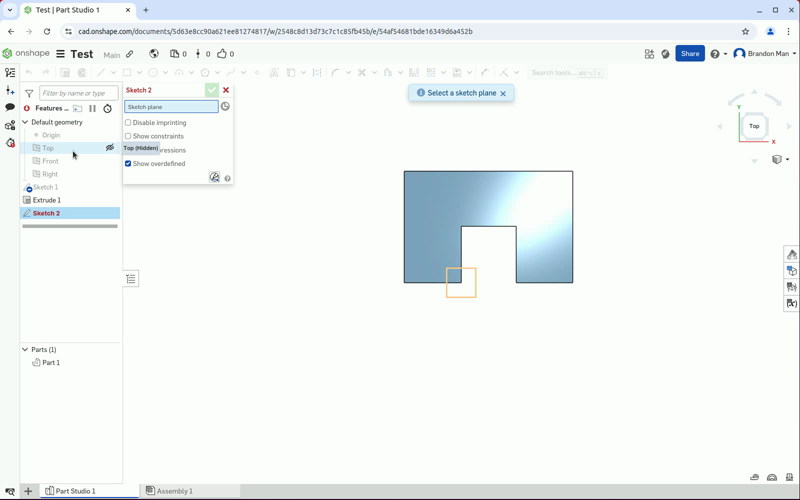
click(73, 150)
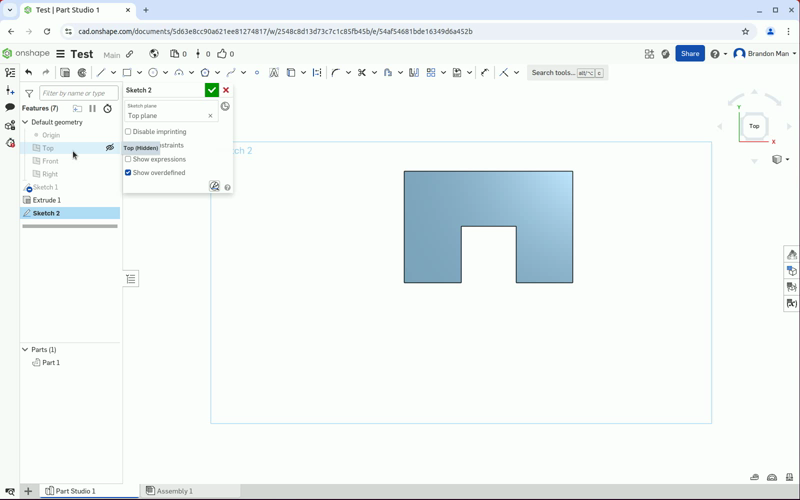
mouse_move(73, 352)
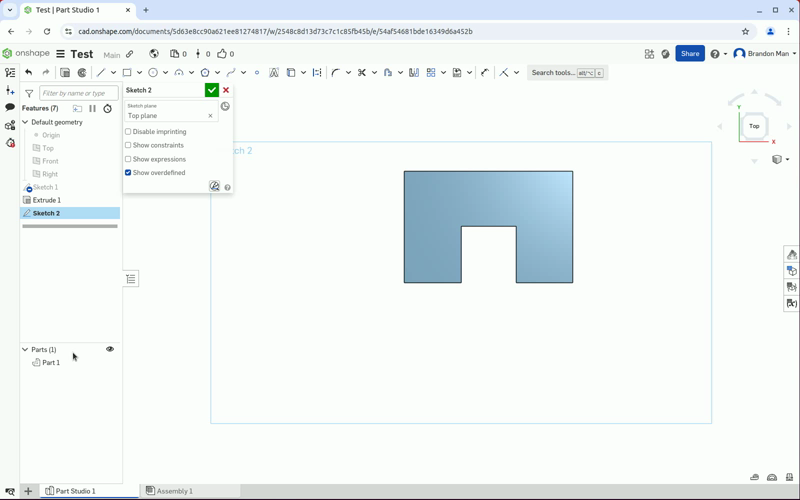
key(y)
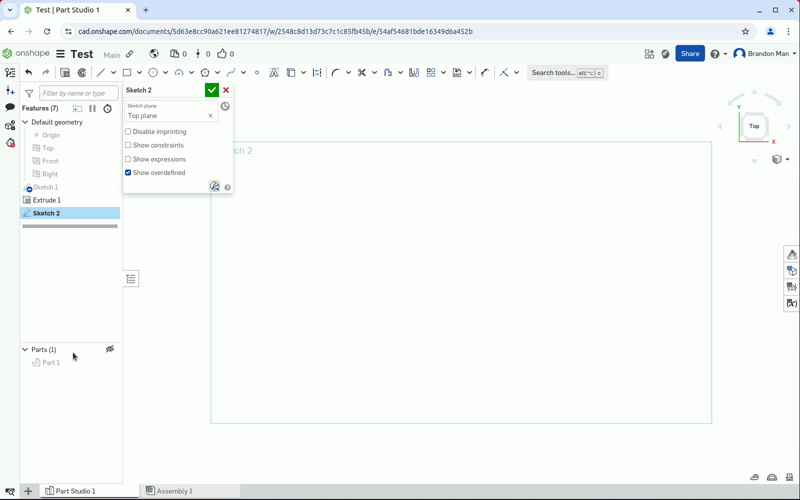
key(l)
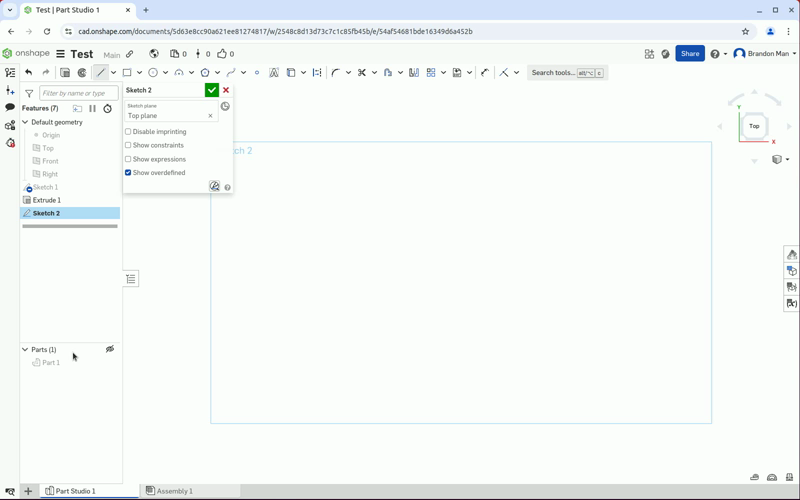
key_down(shift)
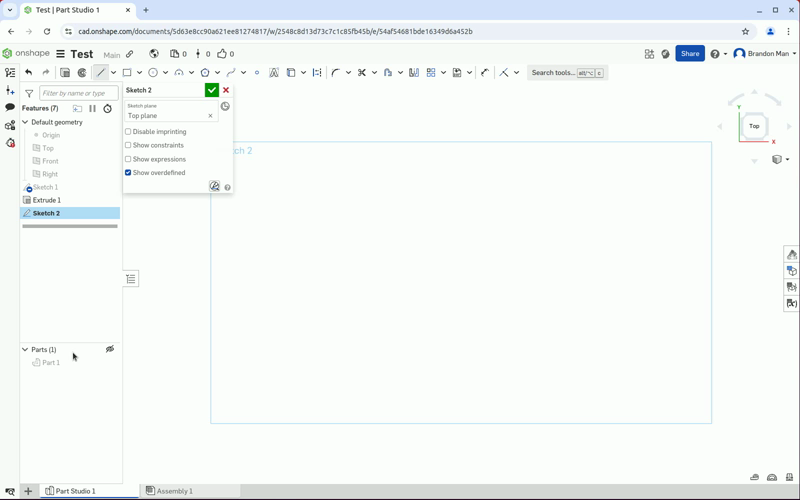
mouse_move(460, 282)
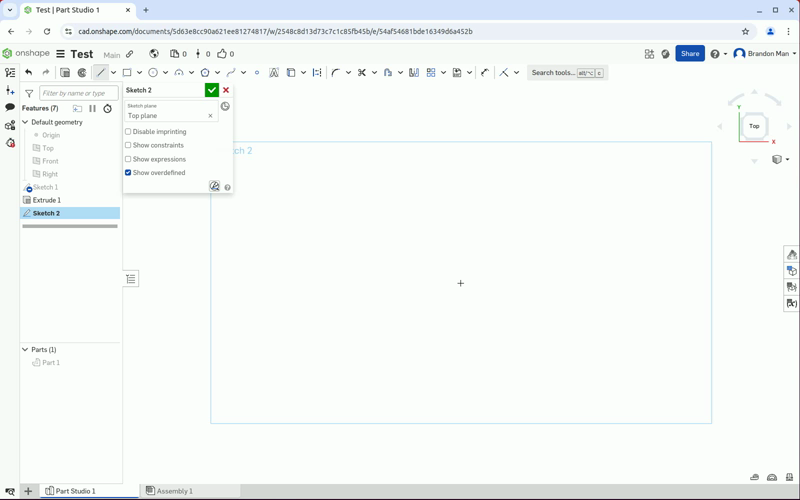
click(460, 282)
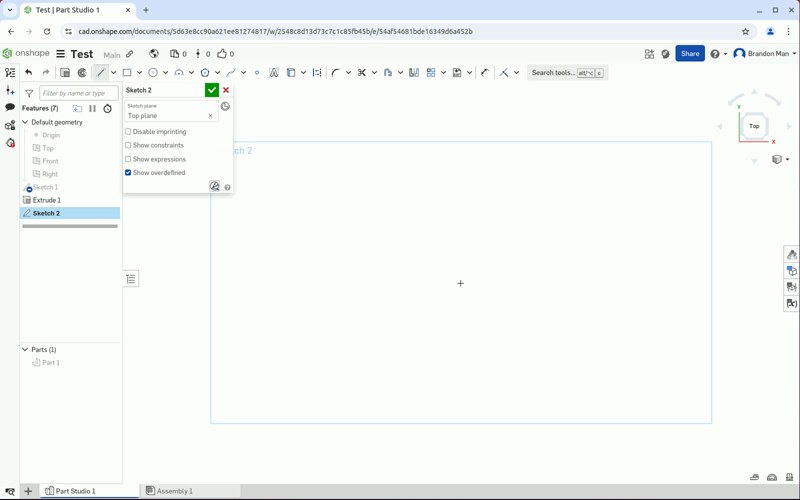
key_up(shift)
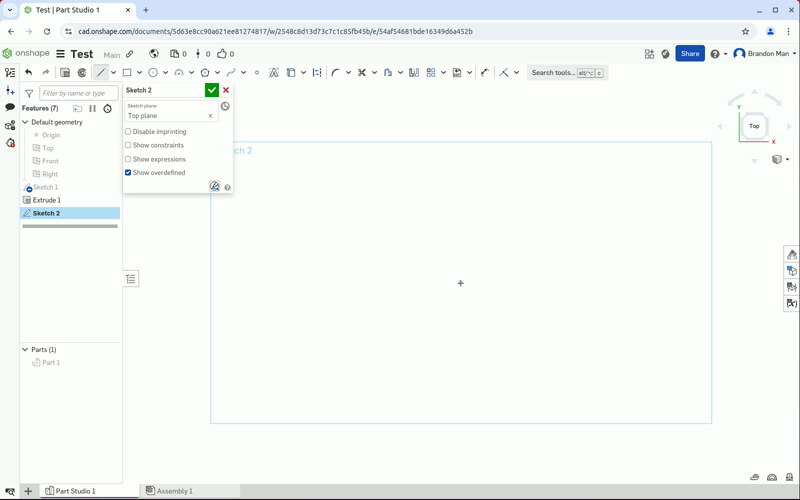
key_down(shift)
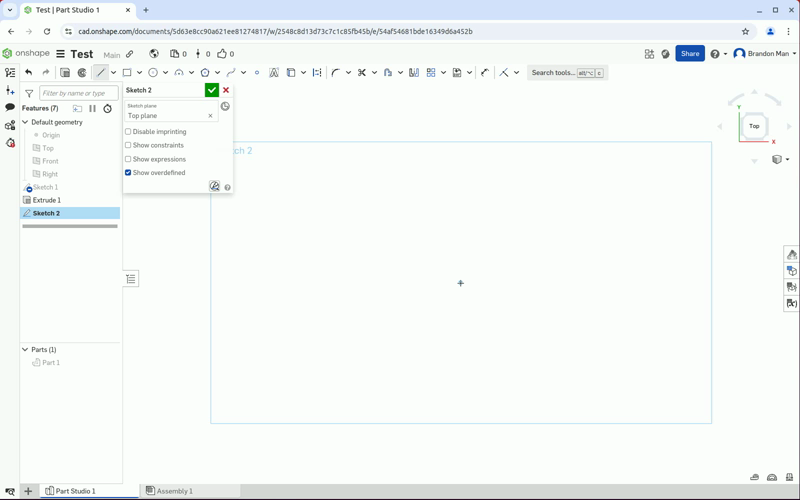
mouse_move(490, 282)
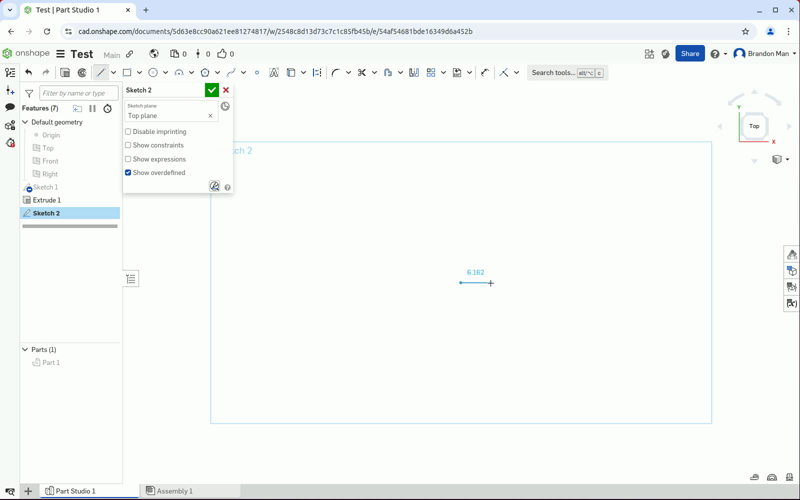
mouse_move(517, 282)
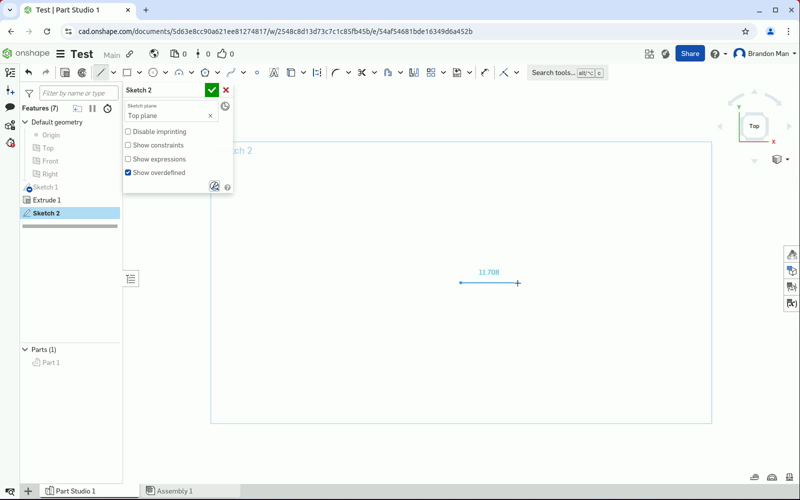
click(517, 282)
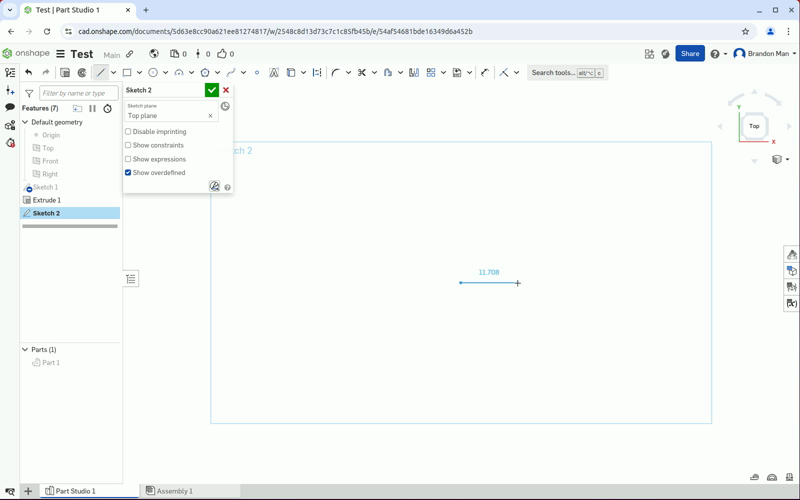
key_up(shift)
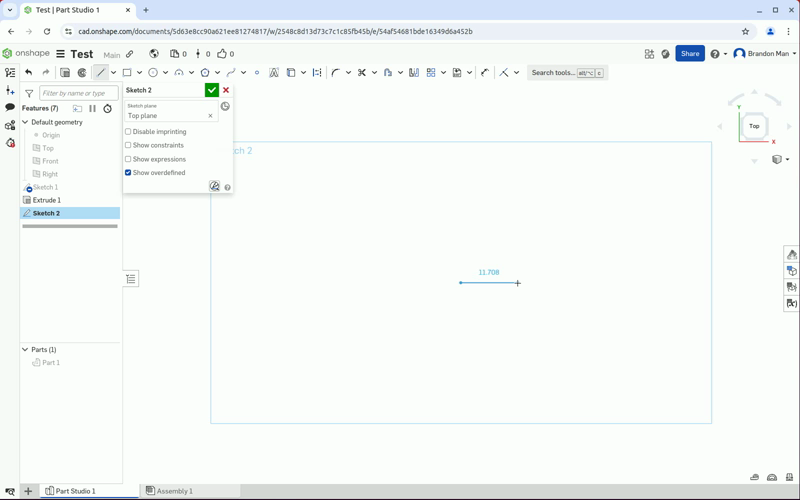
key_down(shift)
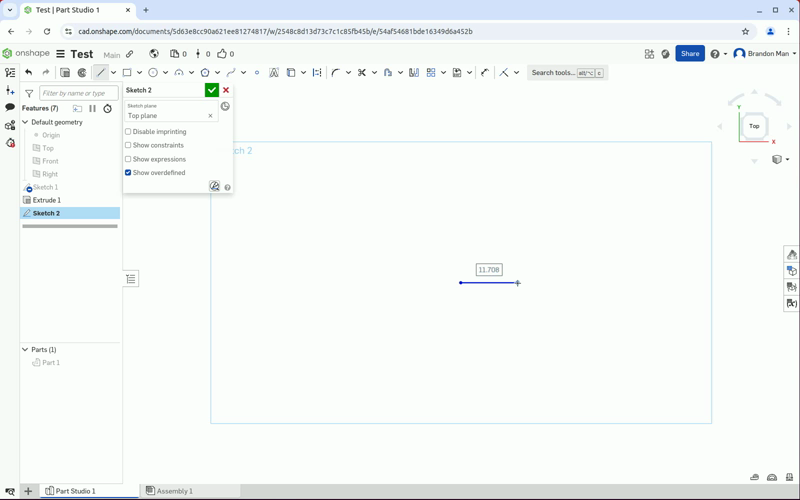
mouse_move(547, 282)
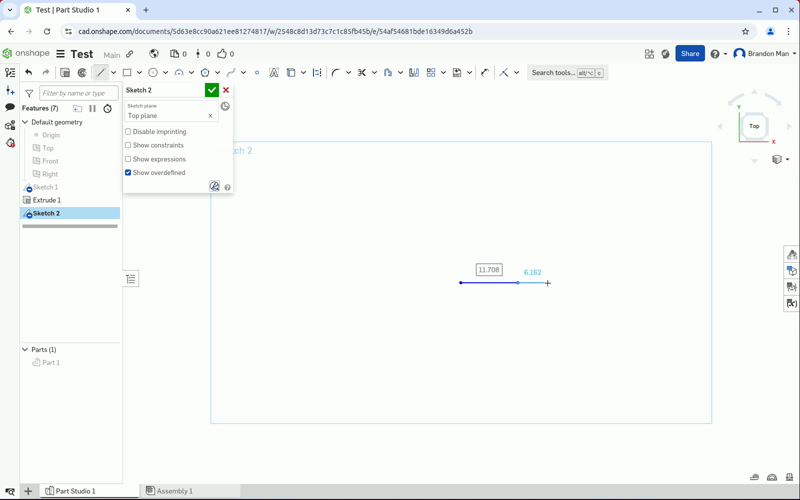
mouse_move(517, 226)
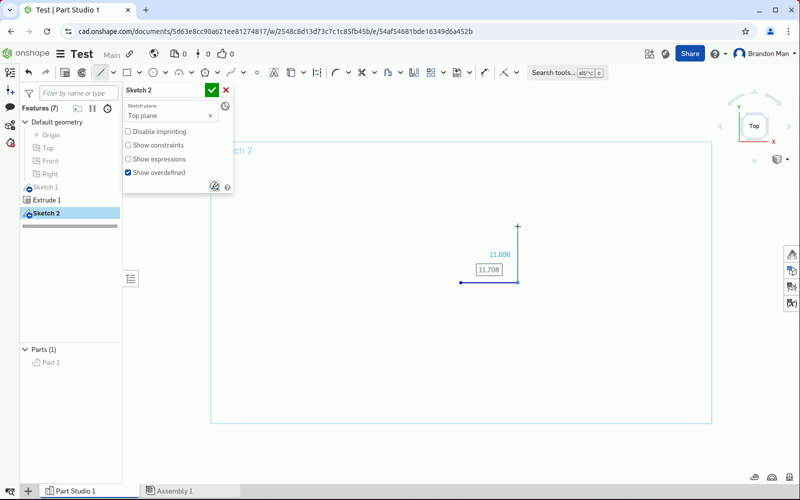
click(517, 226)
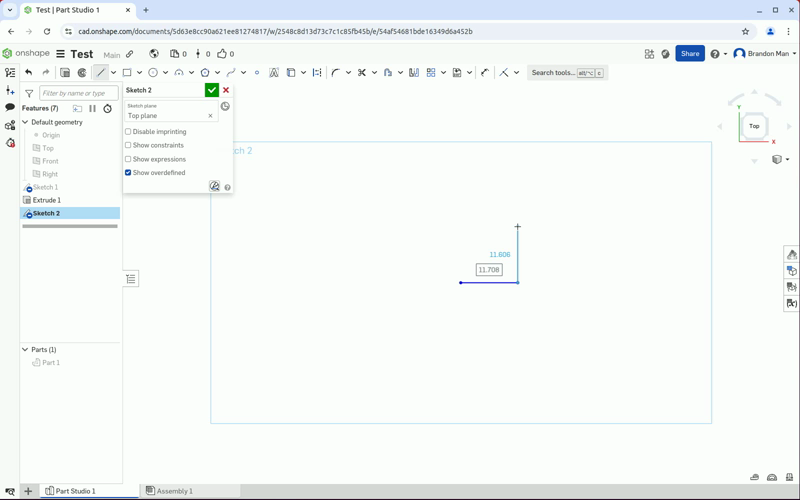
key_up(shift)
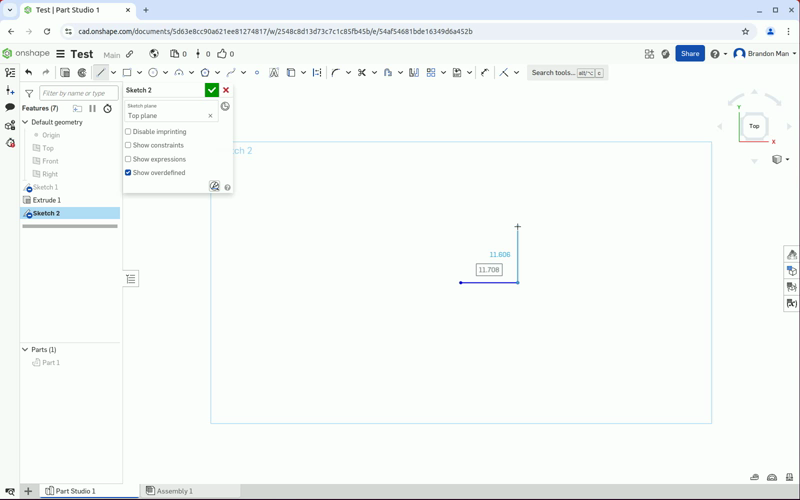
key_down(shift)
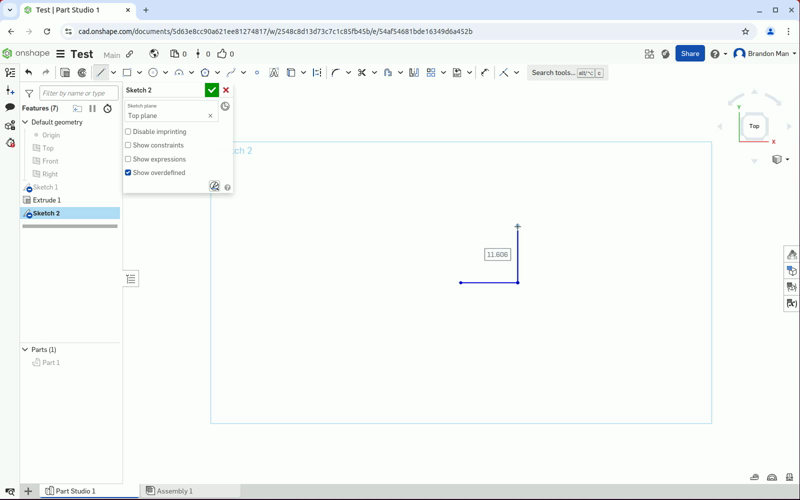
mouse_move(547, 226)
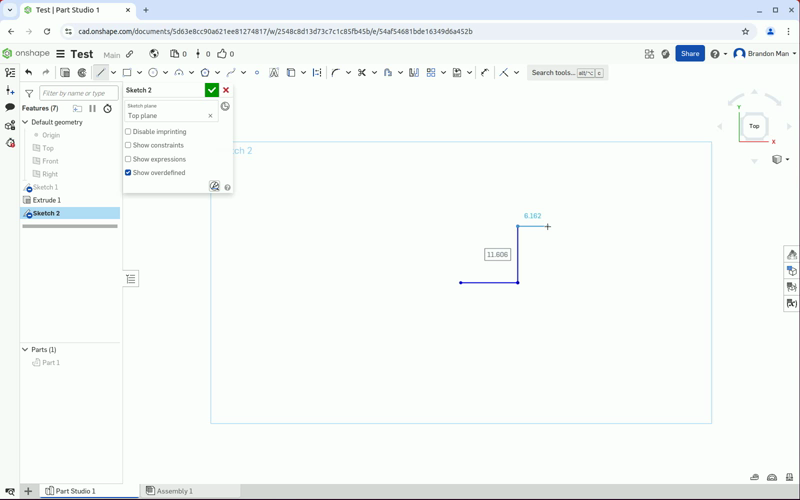
mouse_move(460, 226)
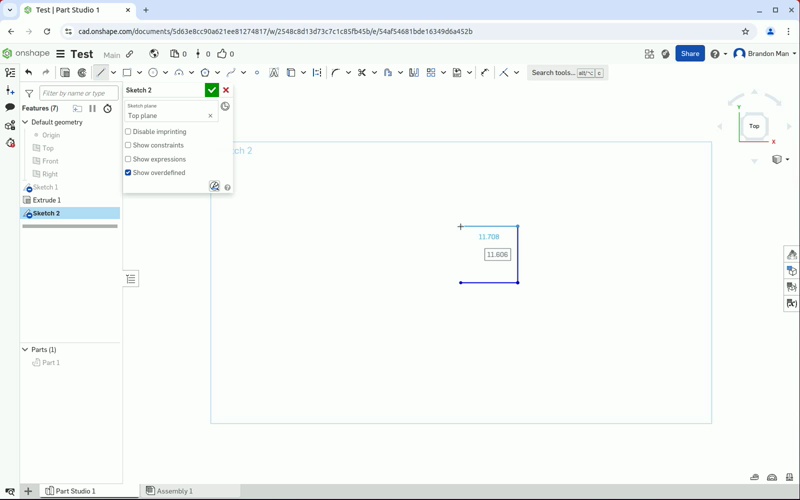
click(460, 226)
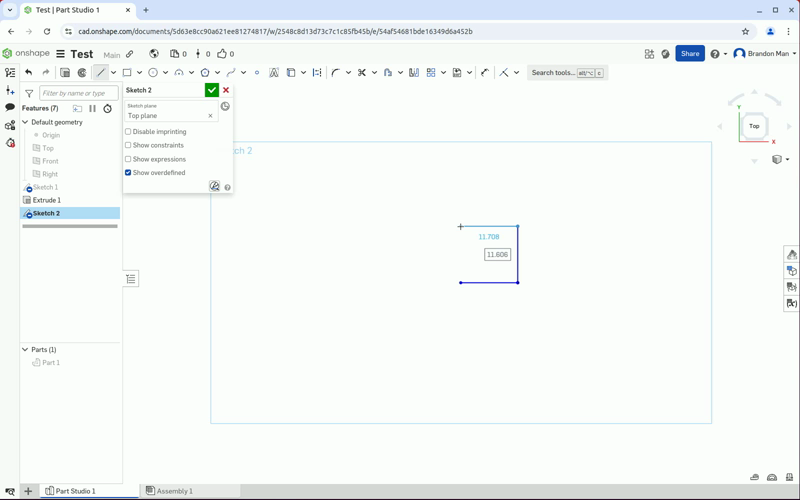
key_up(shift)
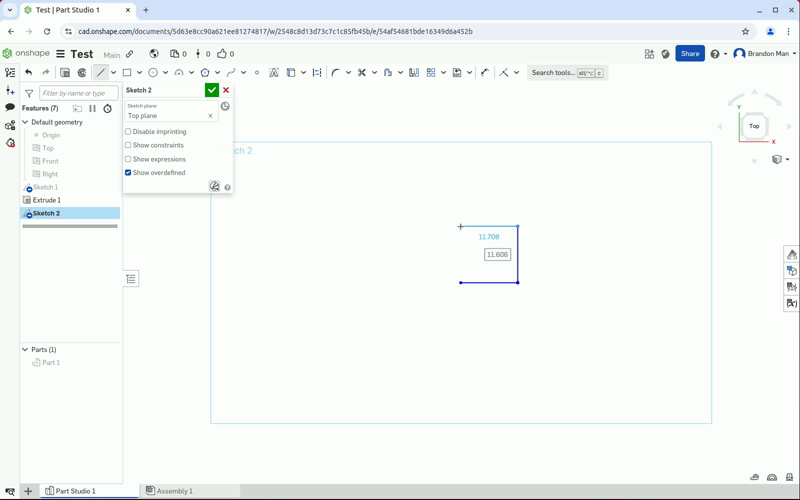
mouse_move(490, 226)
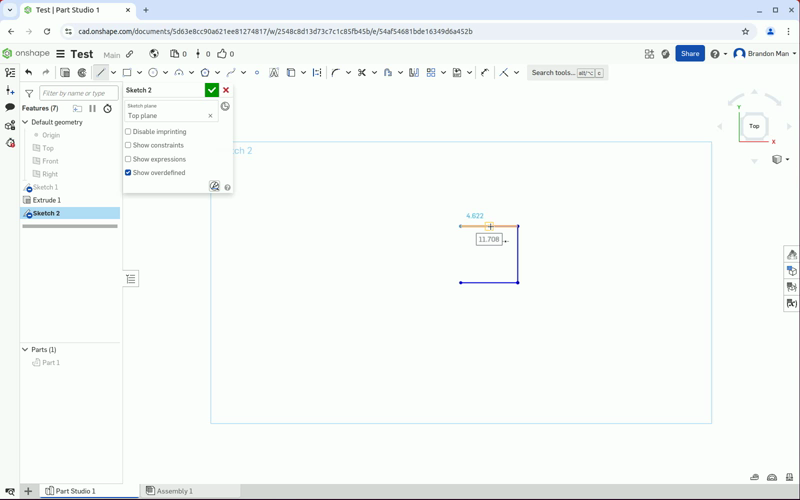
key_down(shift)
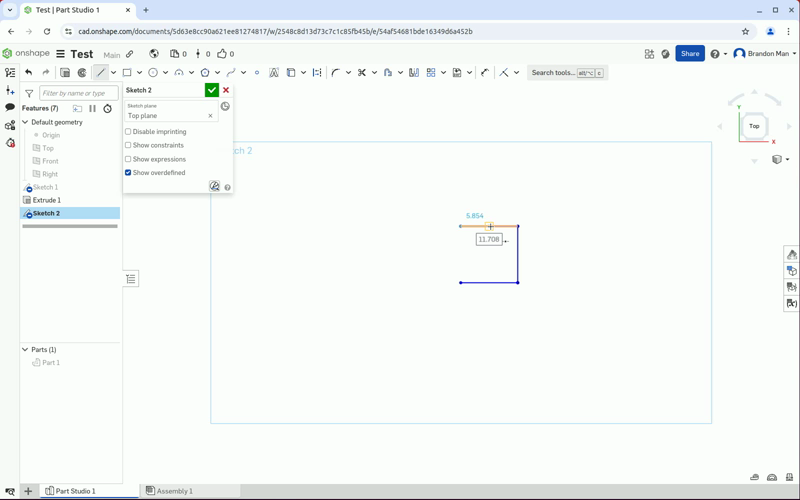
mouse_move(460, 282)
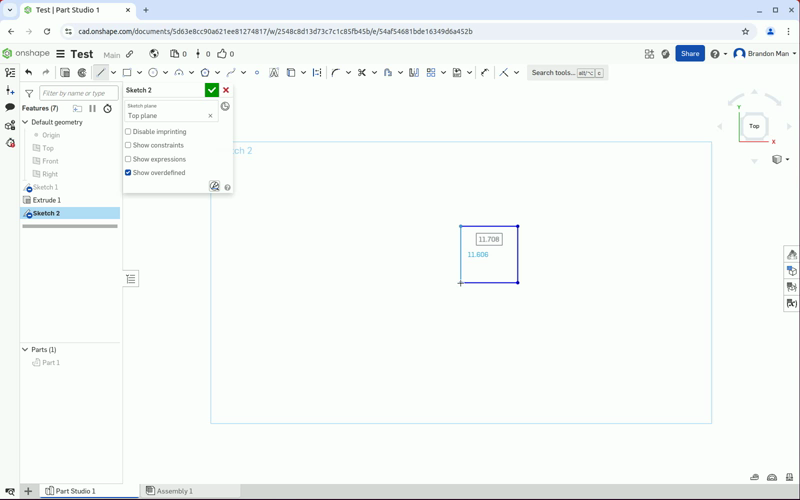
key_up(shift)
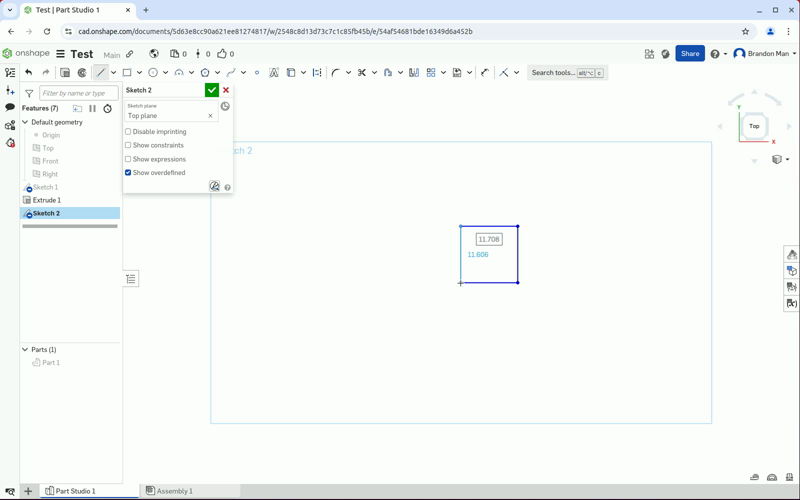
click(460, 282)
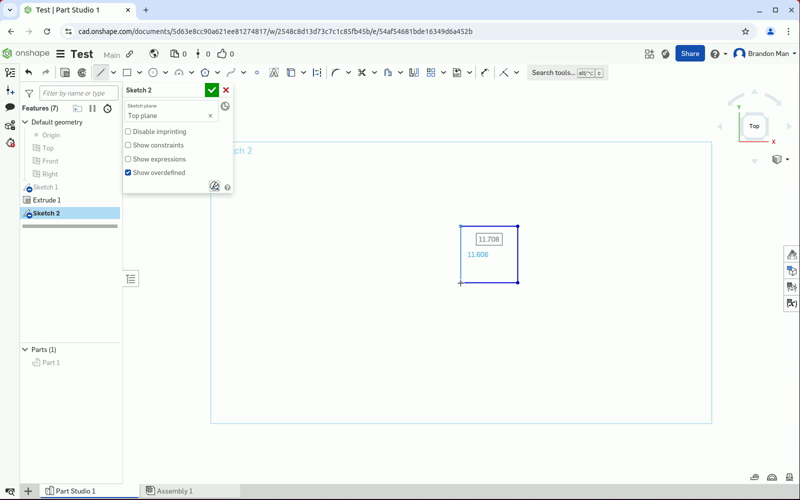
key(esc)
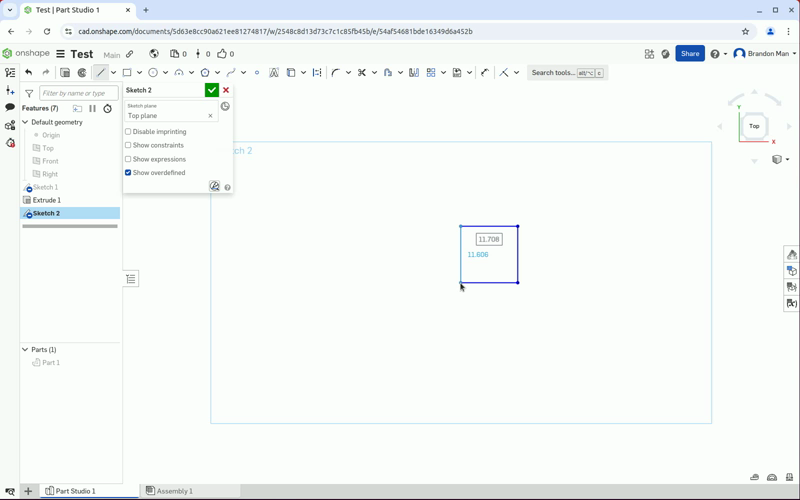
mouse_move(496, 244)
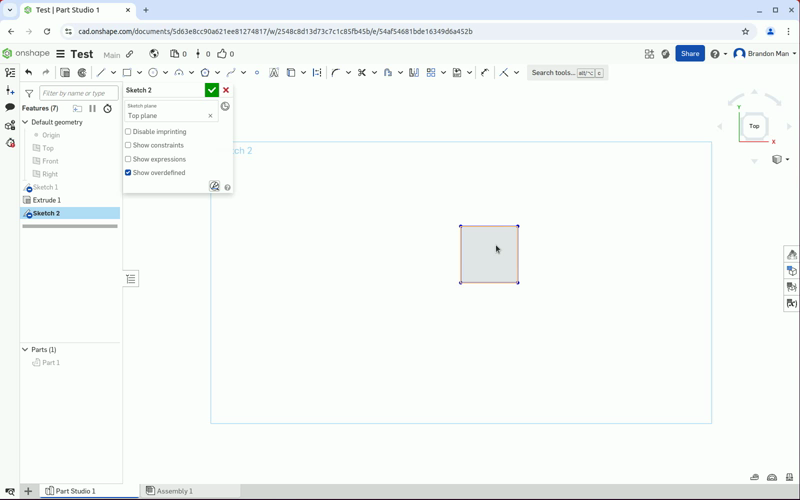
click(496, 244)
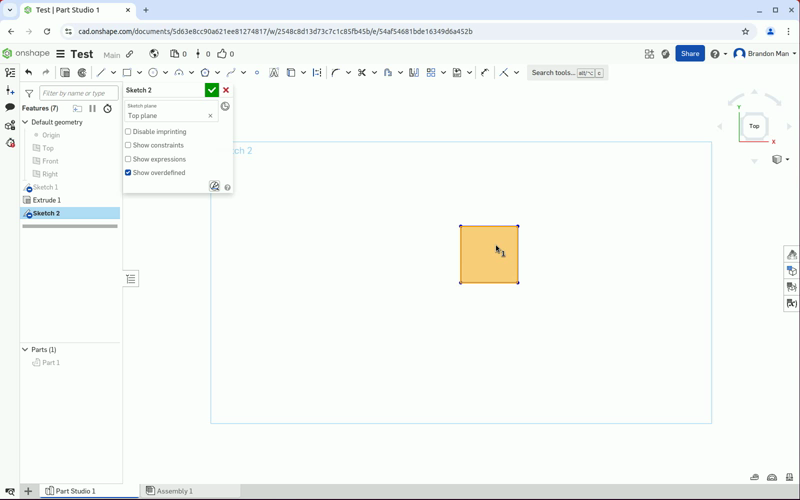
mouse_move(73, 352)
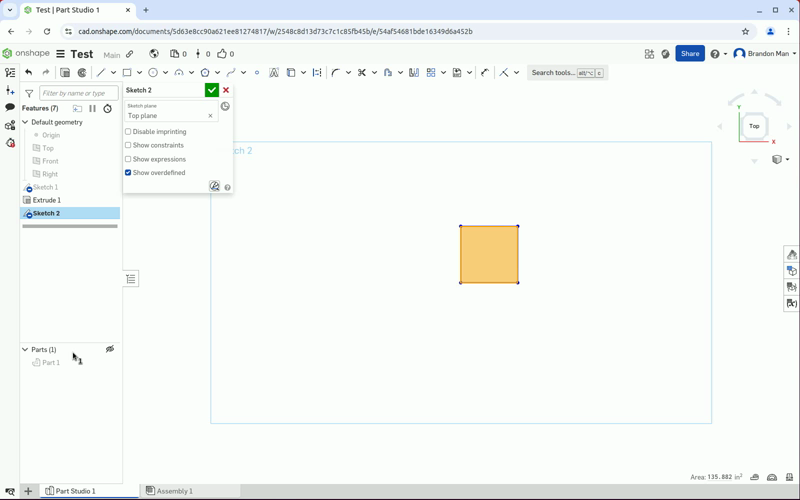
key(shift+y)
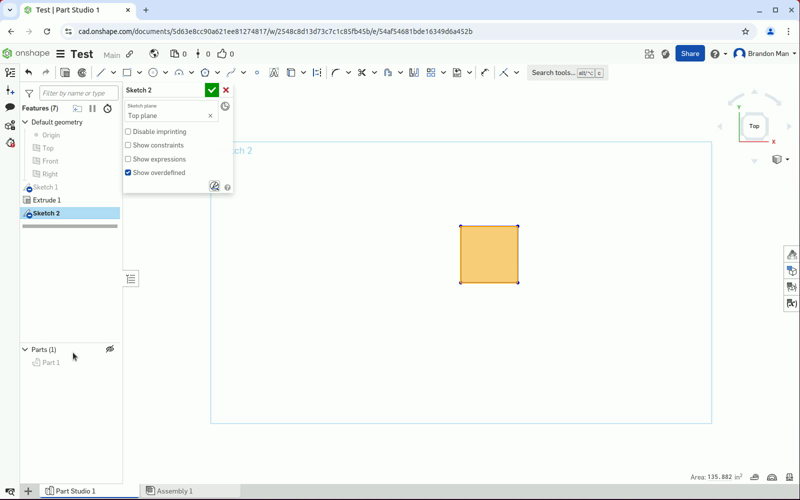
key(shift+e)
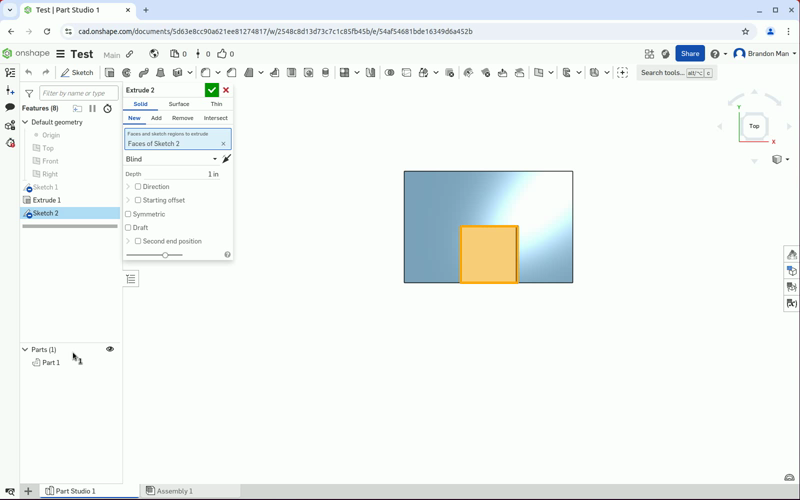
mouse_move(143, 106)
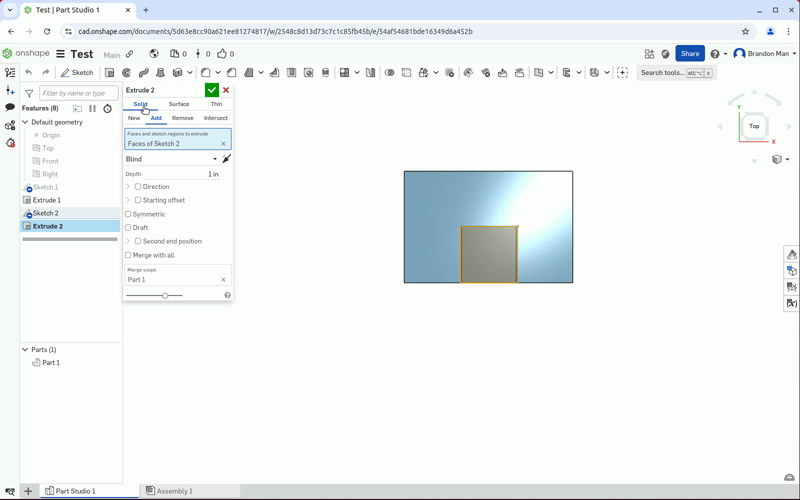
click(143, 106)
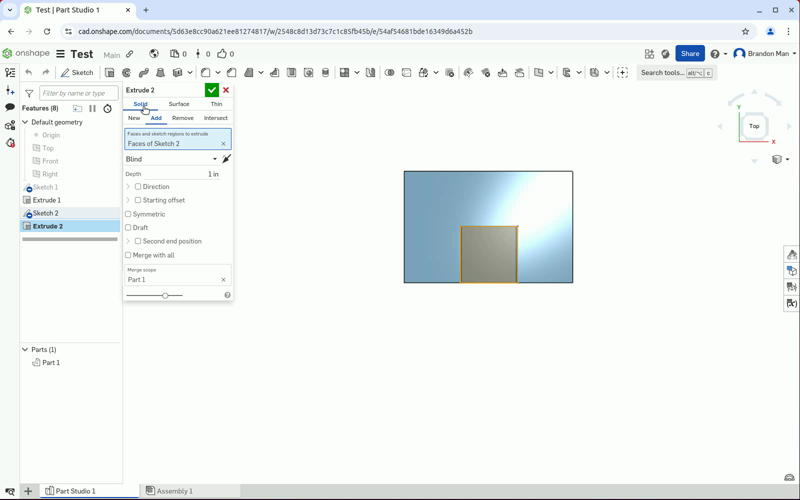
mouse_move(137, 120)
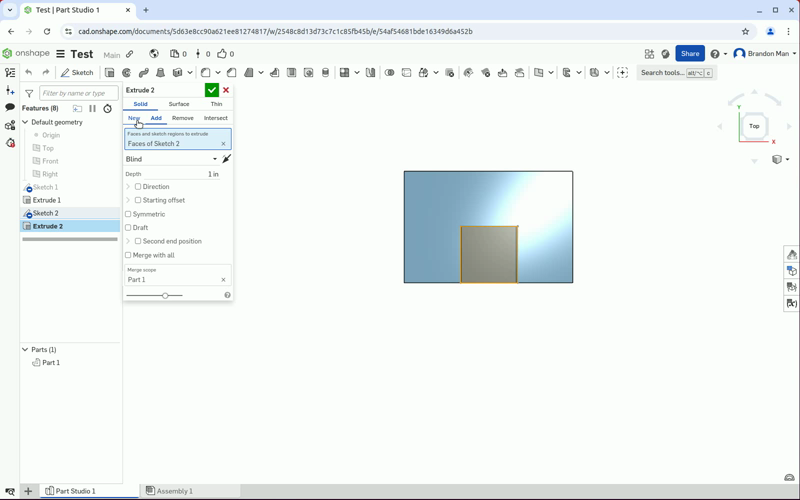
click(137, 120)
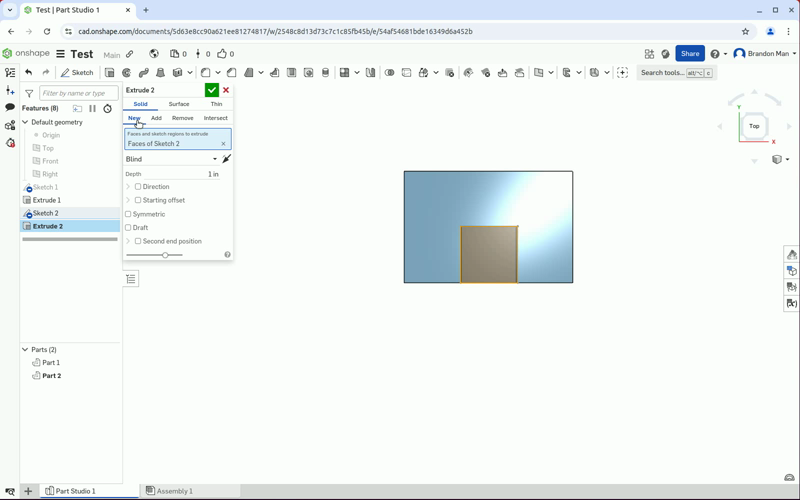
key(tab, 4)
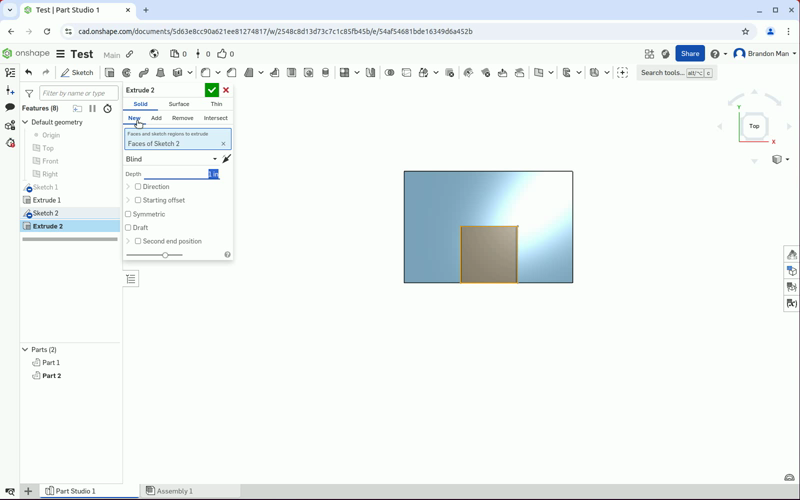
text(23.108)
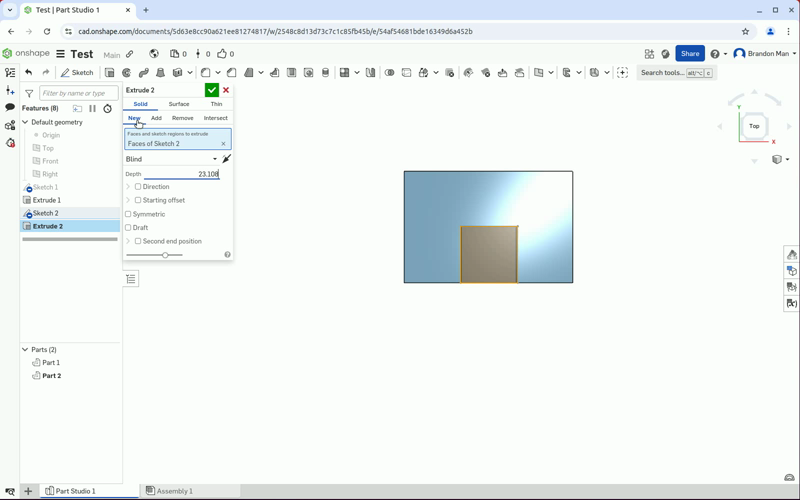
key(tab, 3)
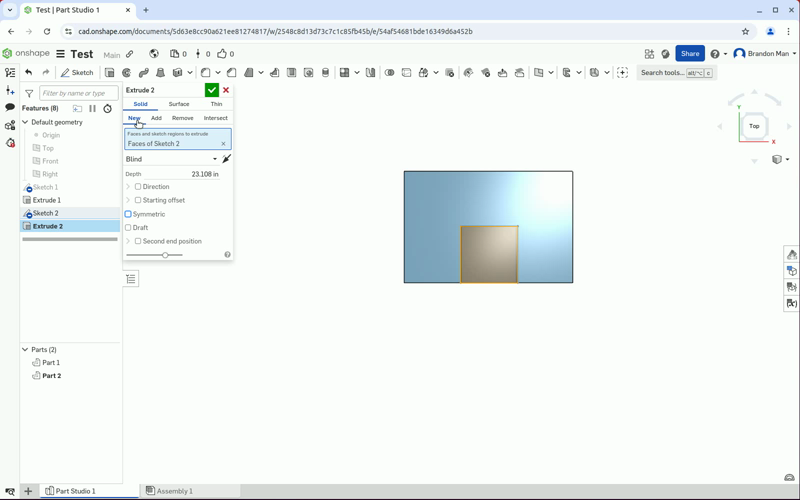
key(space)
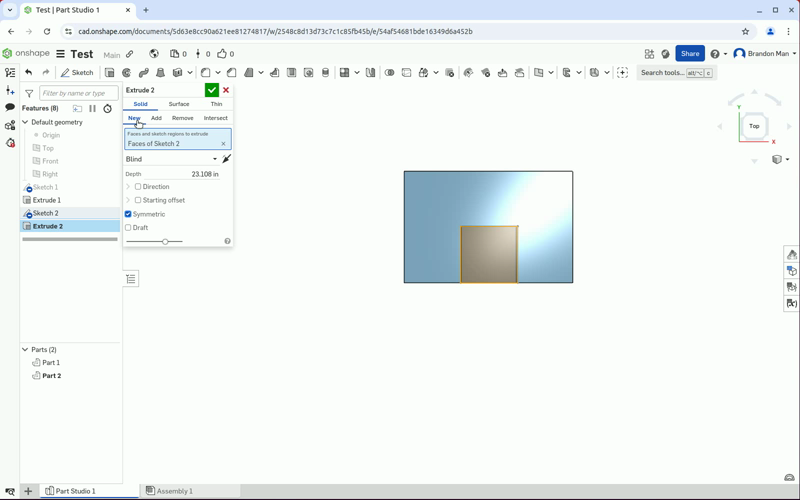
key(enter)
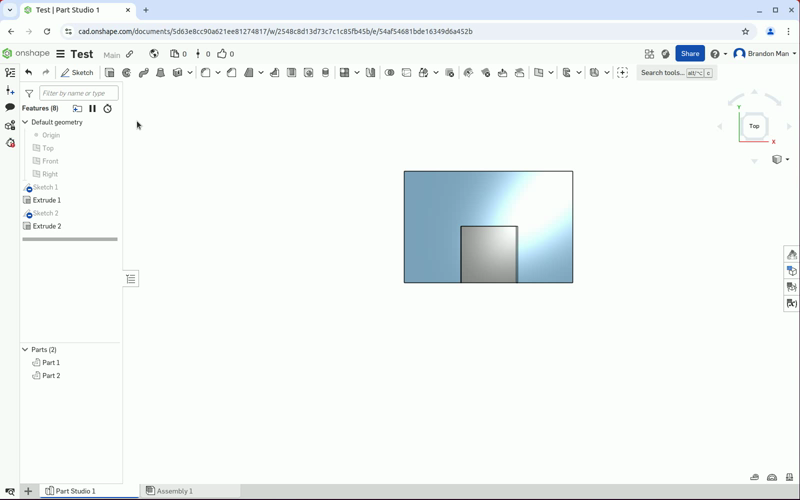
key(shift+h)
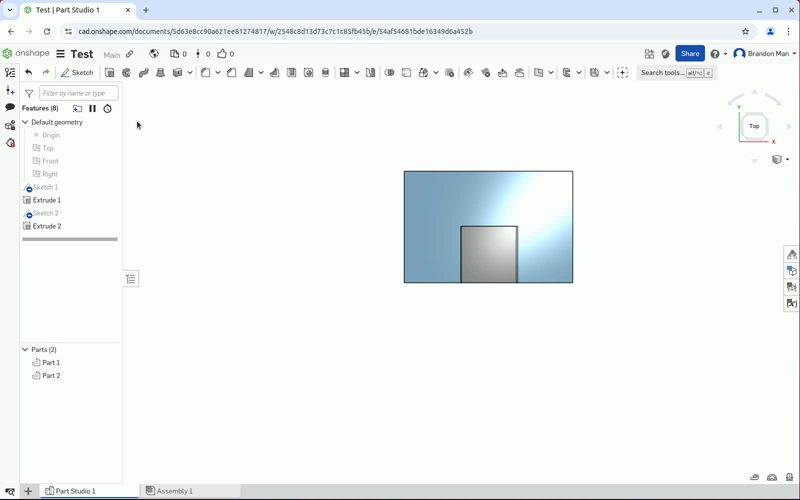
key(shift+h)
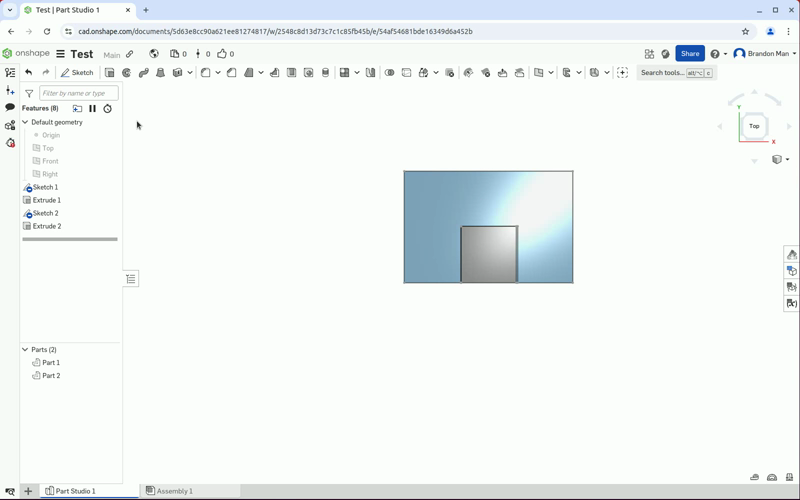
key(shift+7)
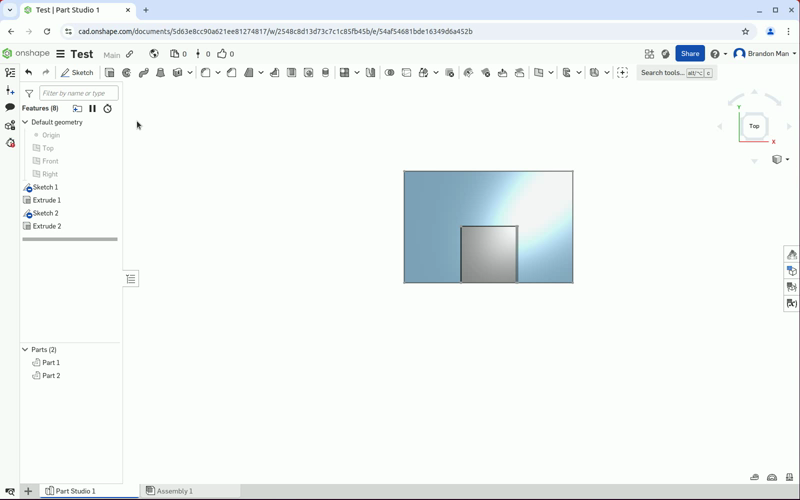
key(up, 3)
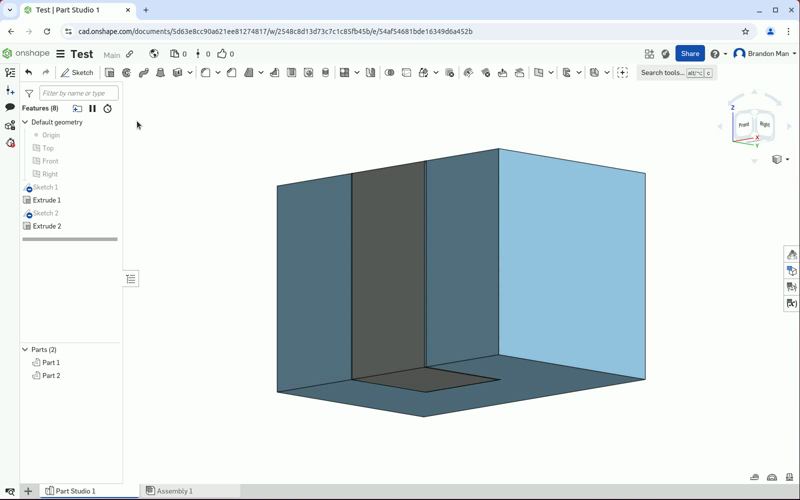
key(left, 3)
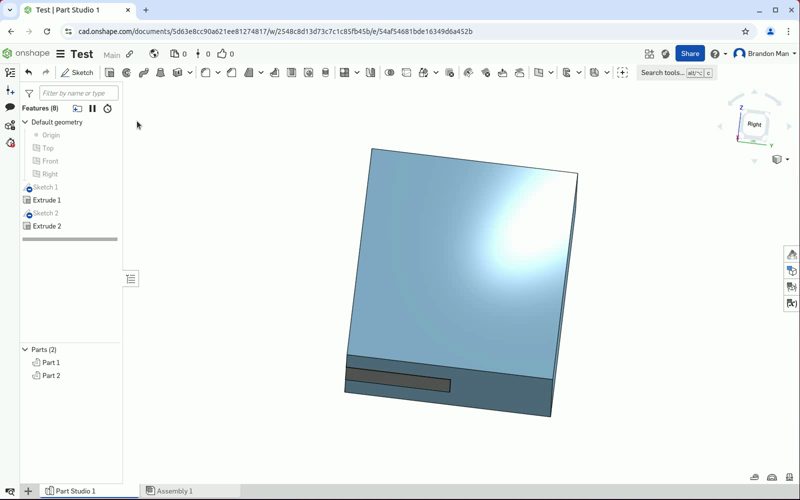
key(right, 3)
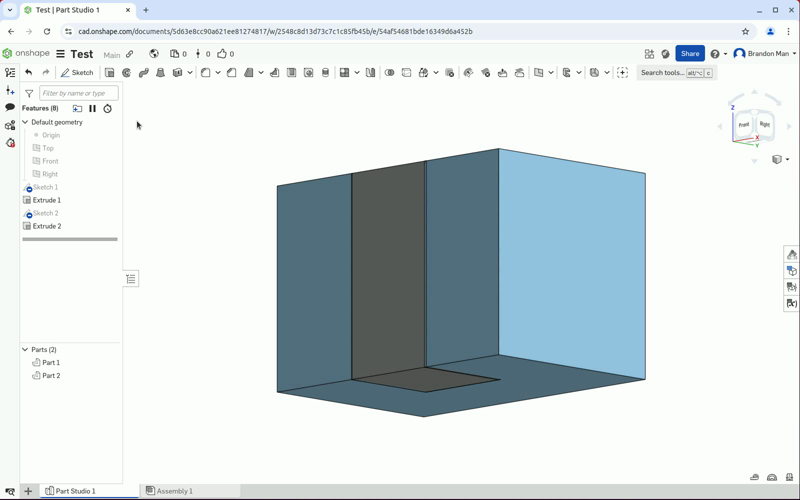
key(down, 3)
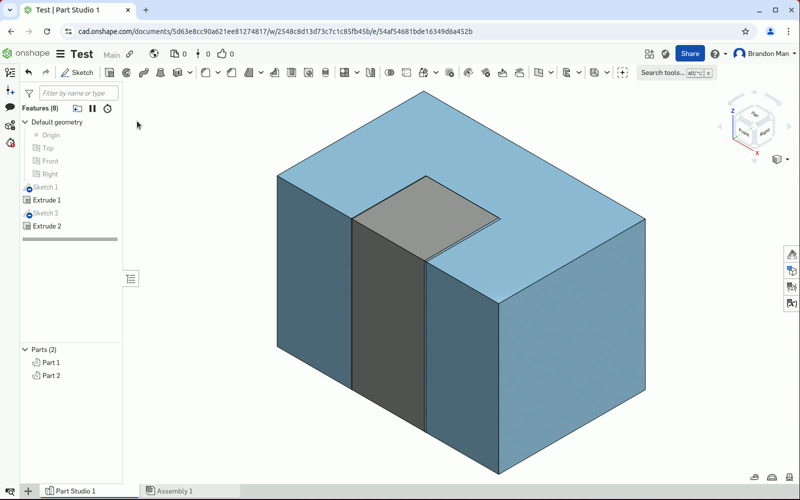
mouse_move(73, 189)
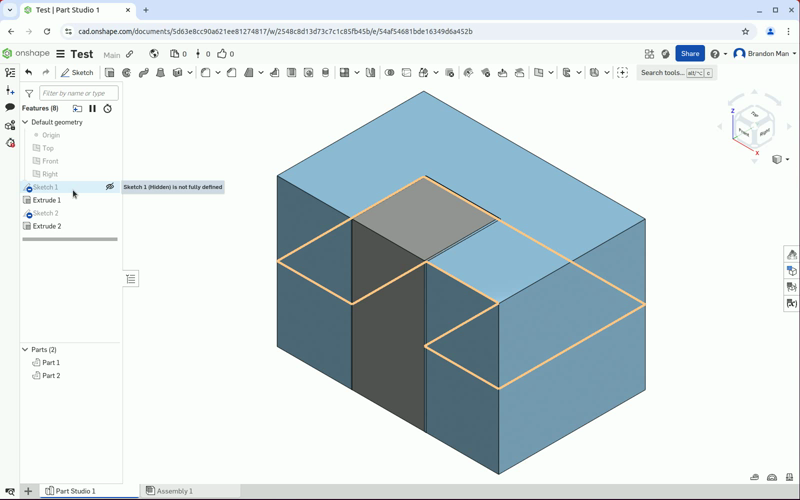
click(73, 189)